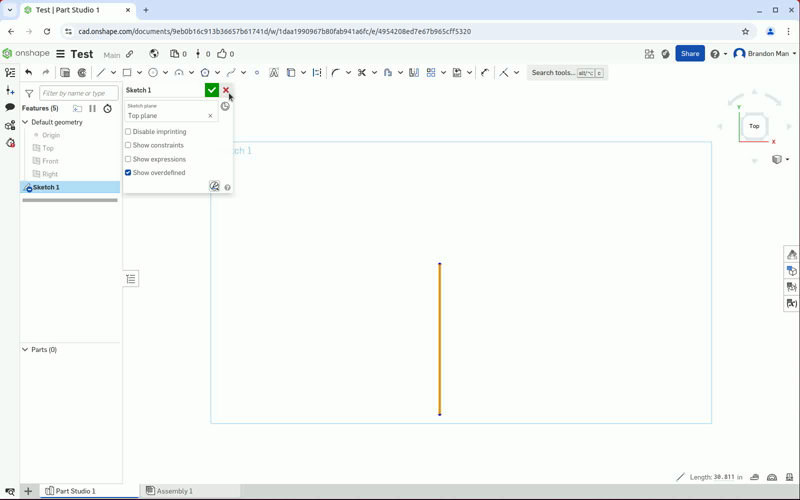
key(shift+h)
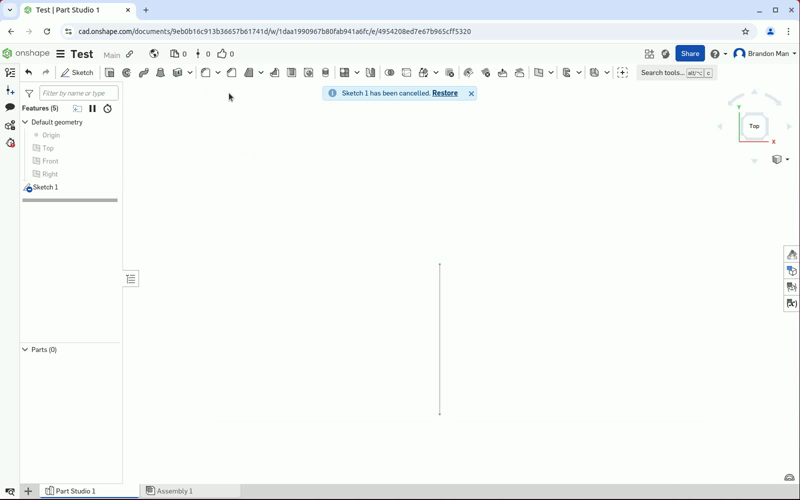
key(shift+s)
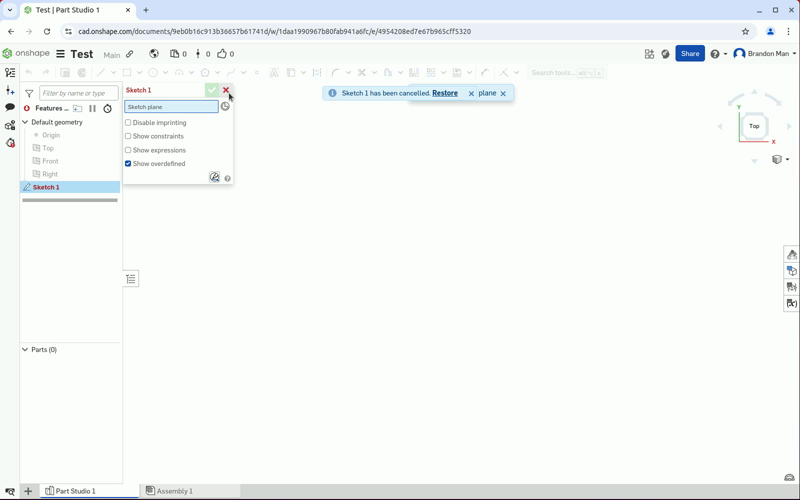
mouse_move(73, 150)
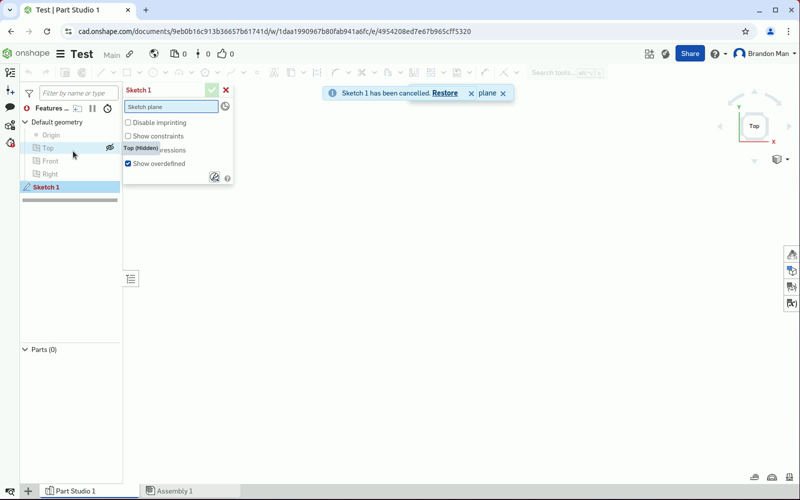
click(73, 150)
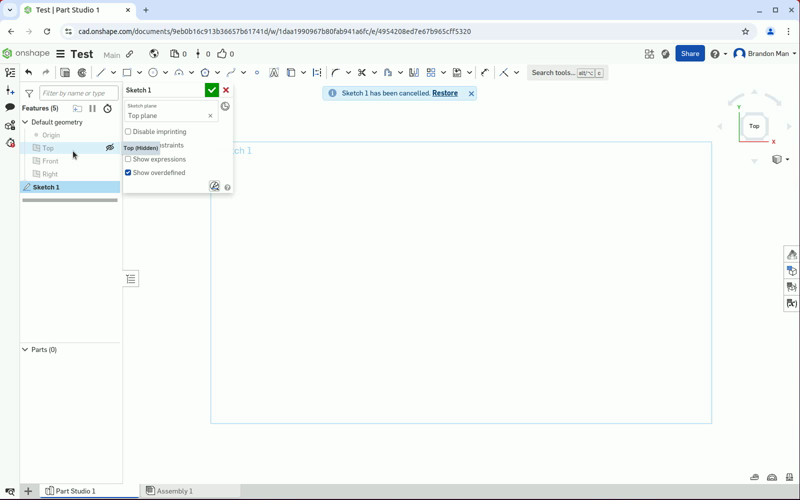
mouse_move(73, 352)
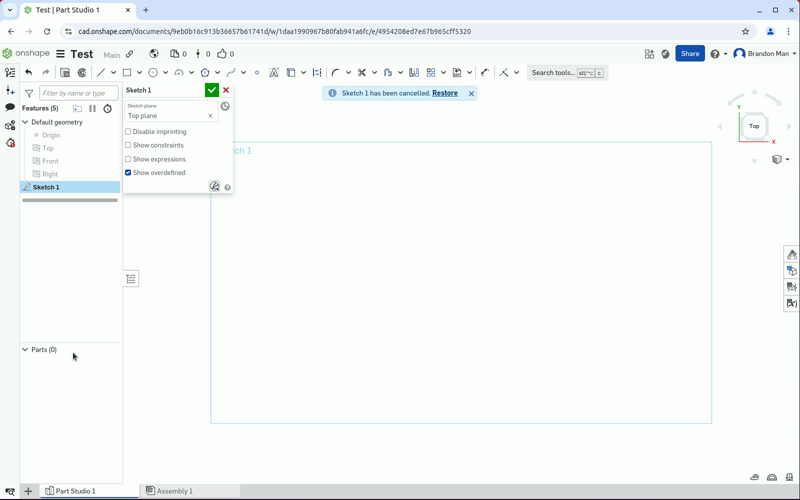
key(y)
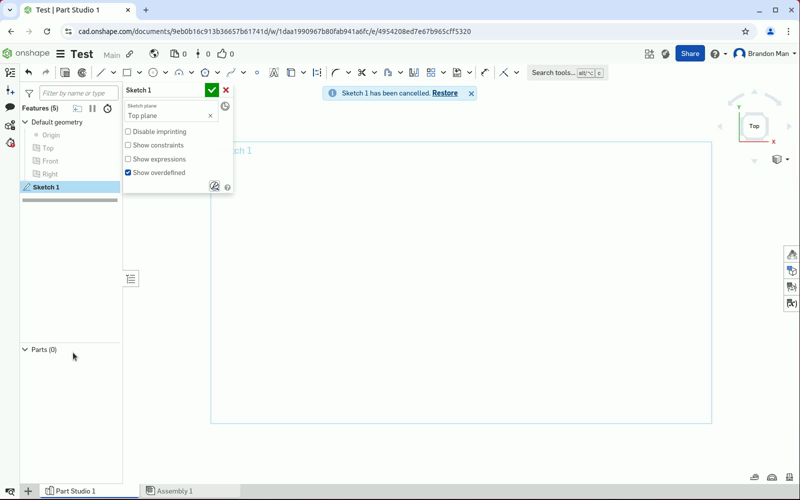
key(l)
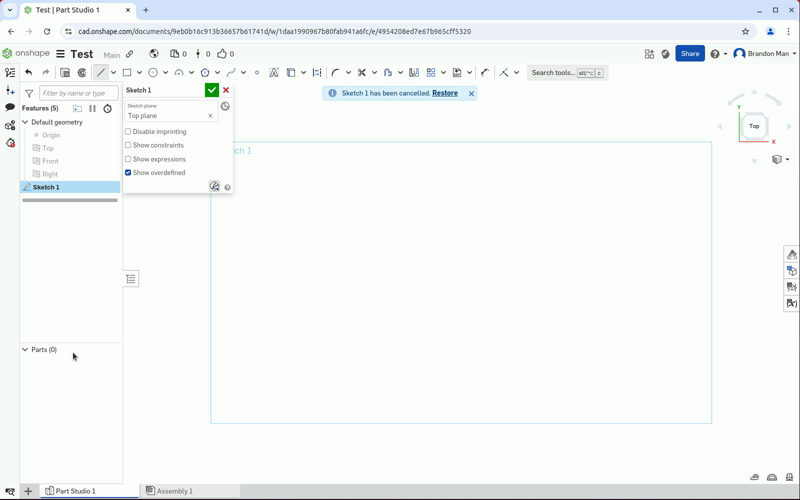
key_down(shift)
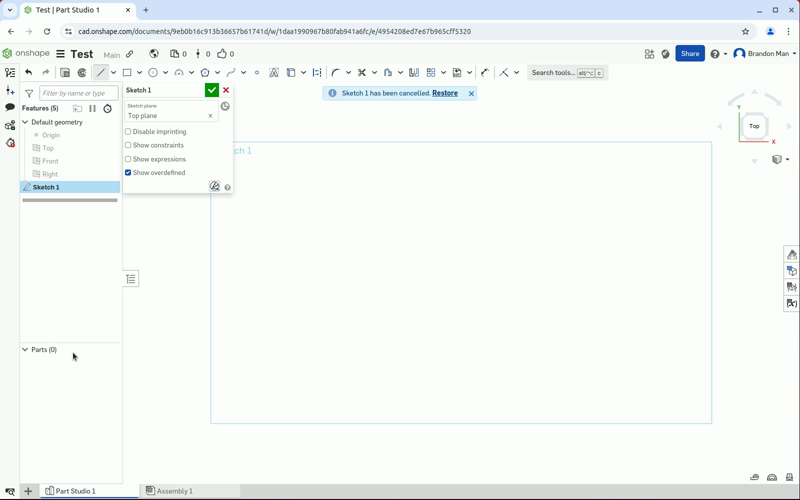
mouse_move(349, 282)
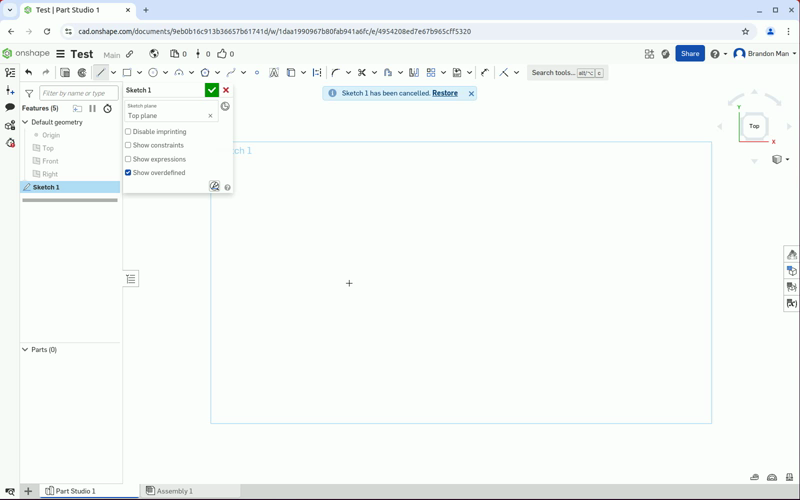
click(349, 282)
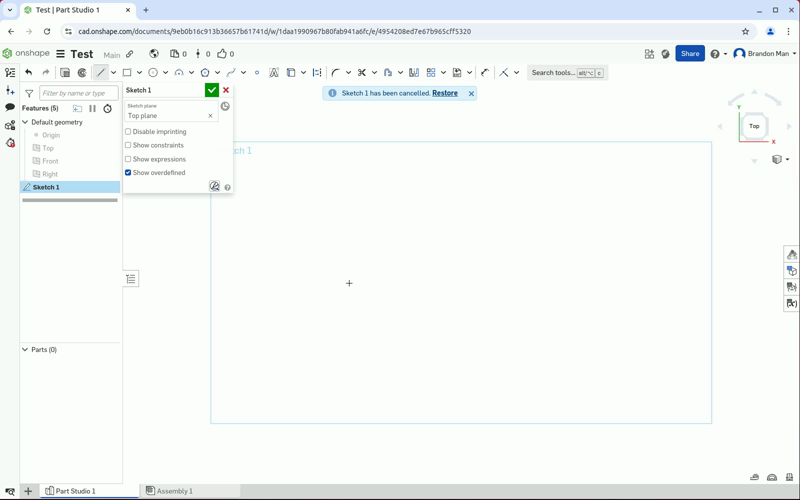
key_up(shift)
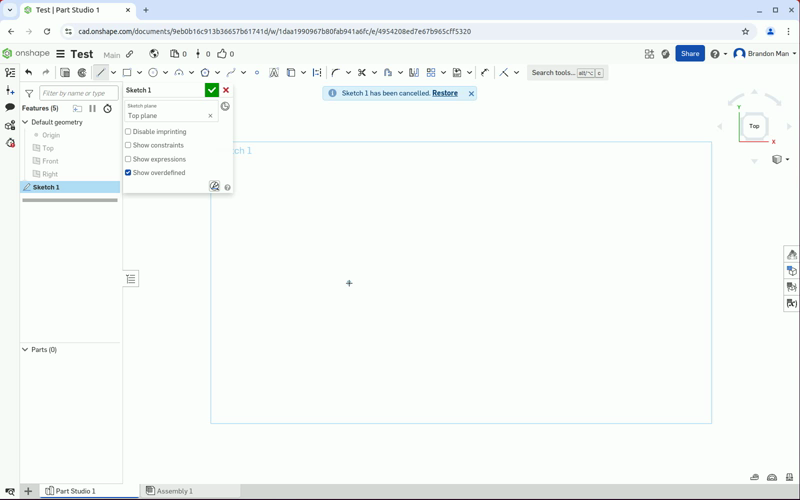
key_down(shift)
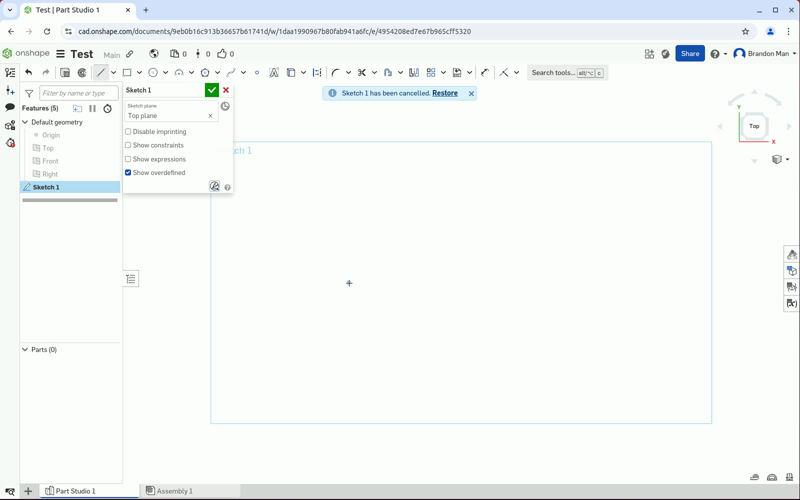
mouse_move(405, 378)
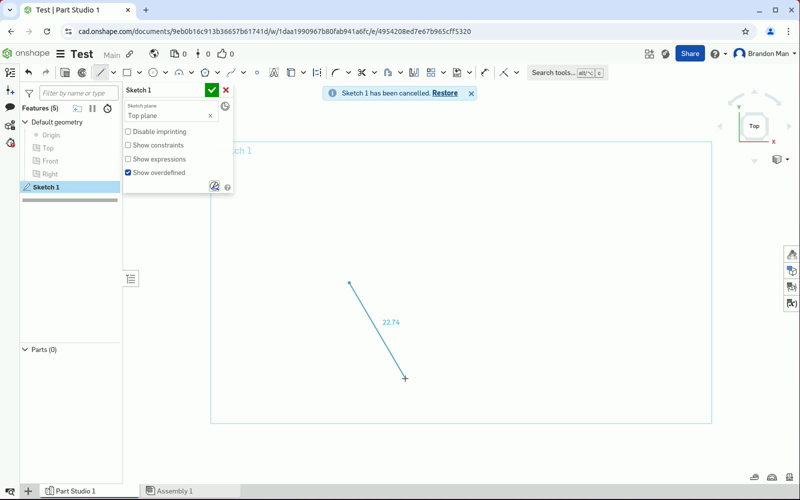
click(405, 378)
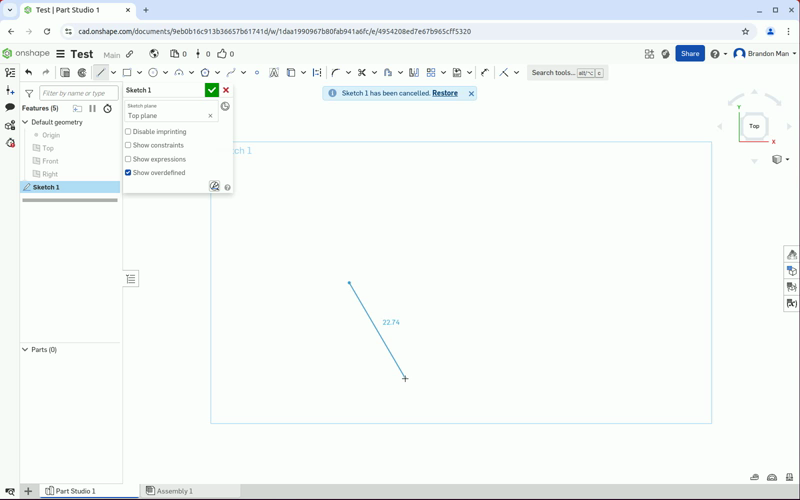
key_up(shift)
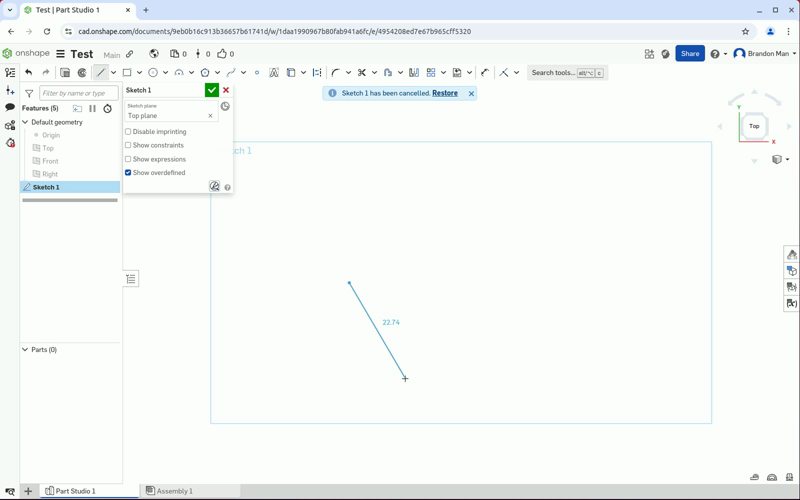
key_down(shift)
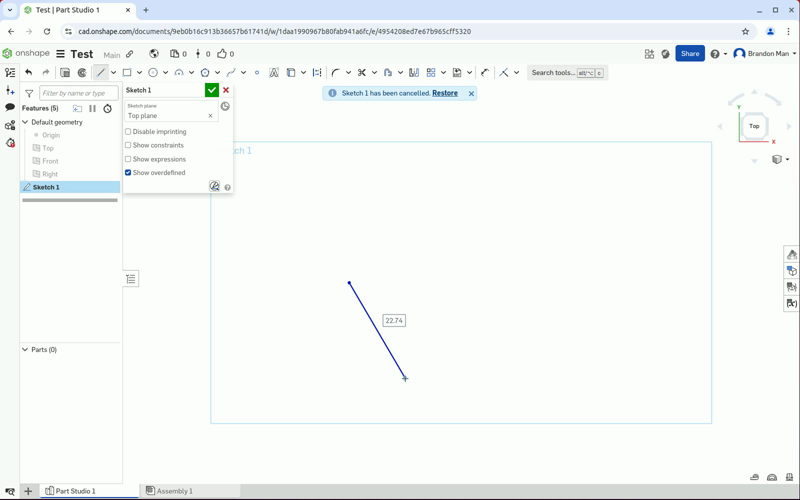
mouse_move(514, 378)
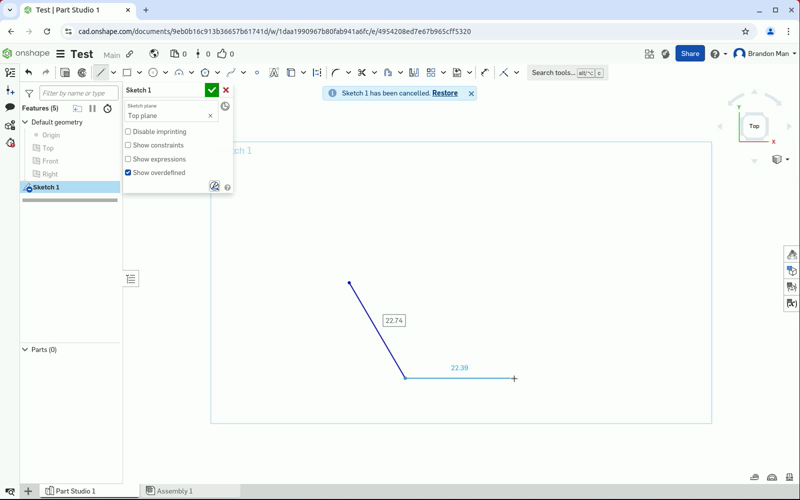
click(514, 378)
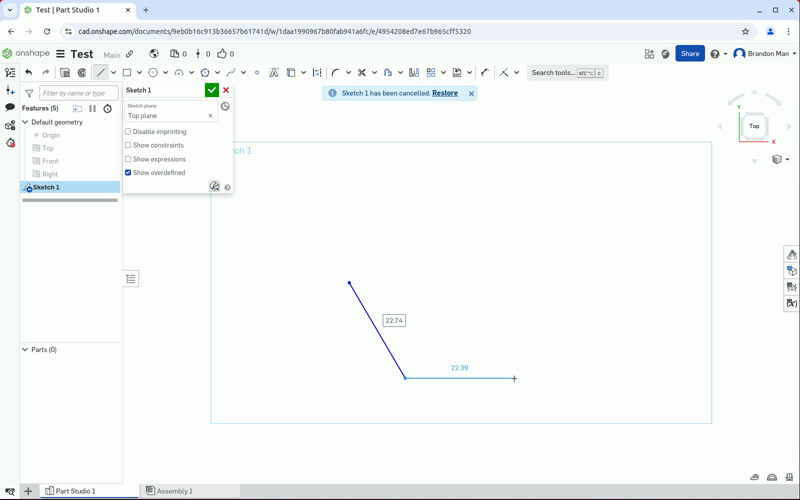
key_up(shift)
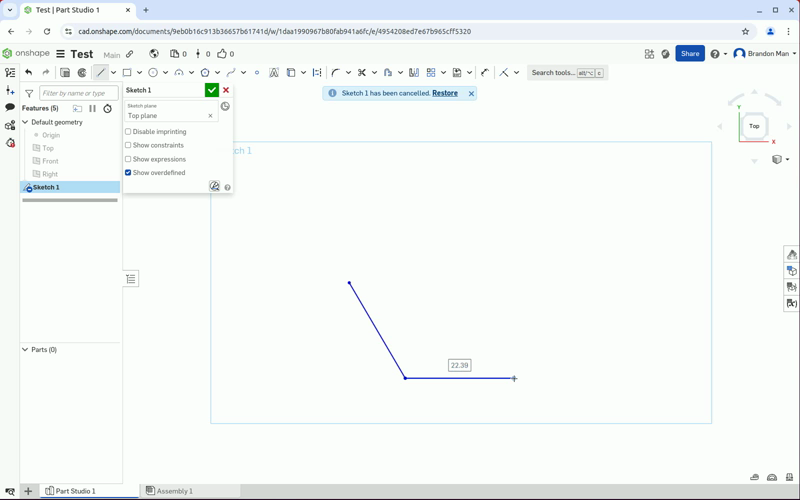
key_down(shift)
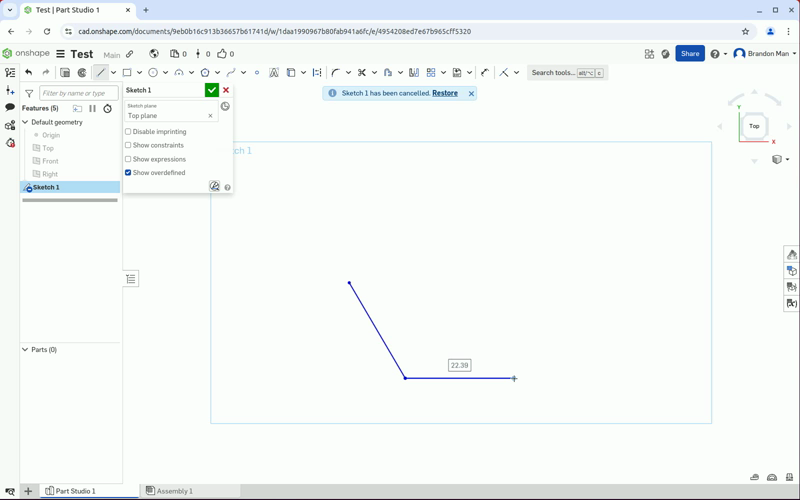
mouse_move(569, 282)
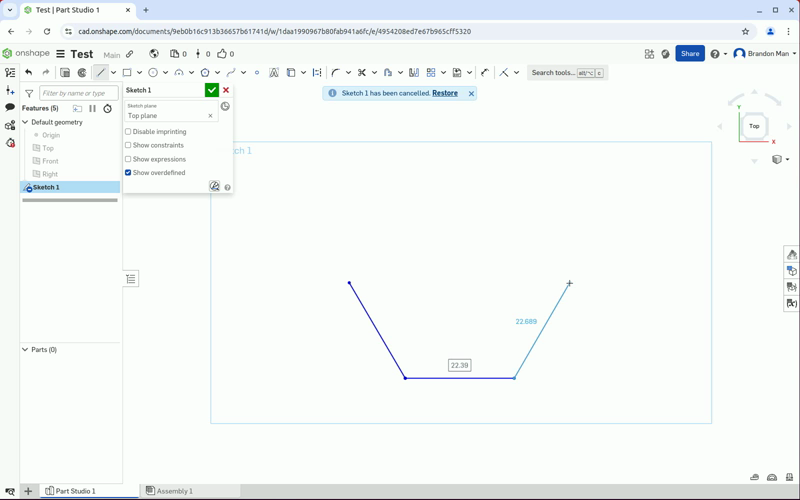
click(569, 282)
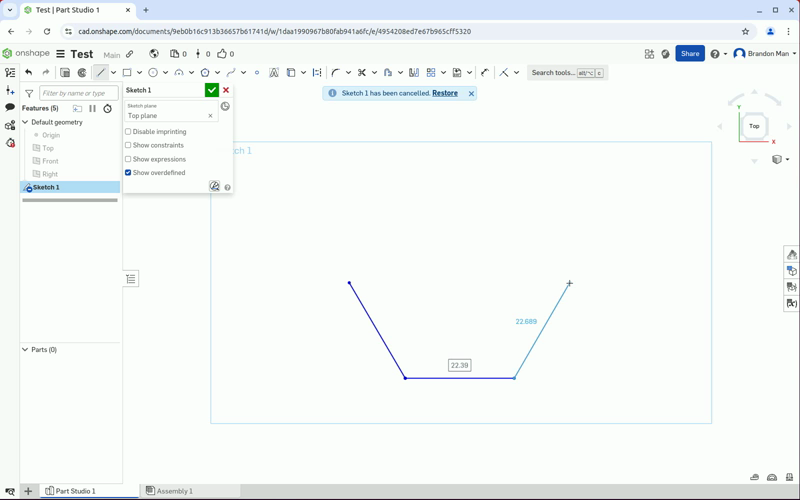
key_up(shift)
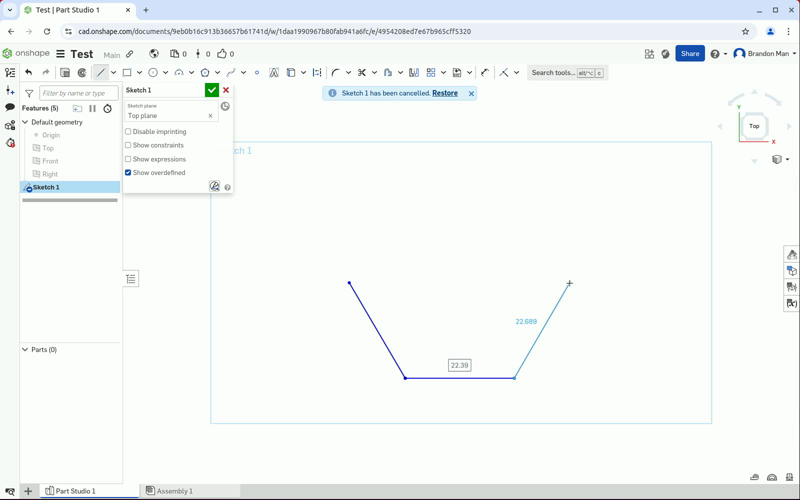
key_down(shift)
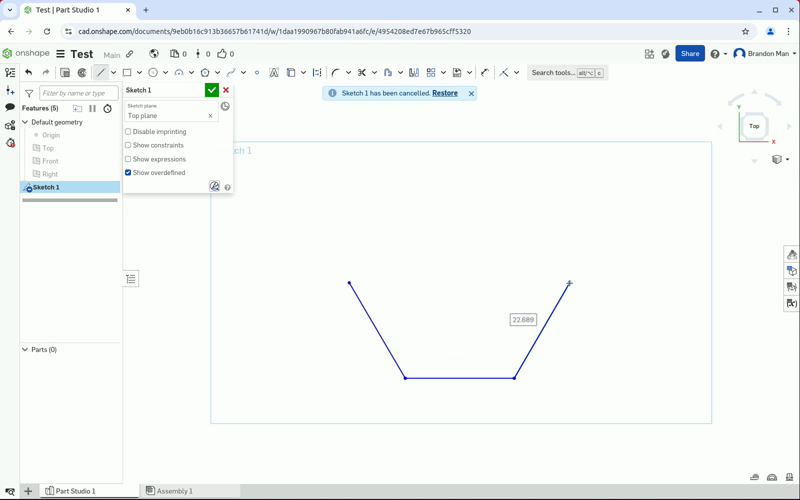
mouse_move(514, 187)
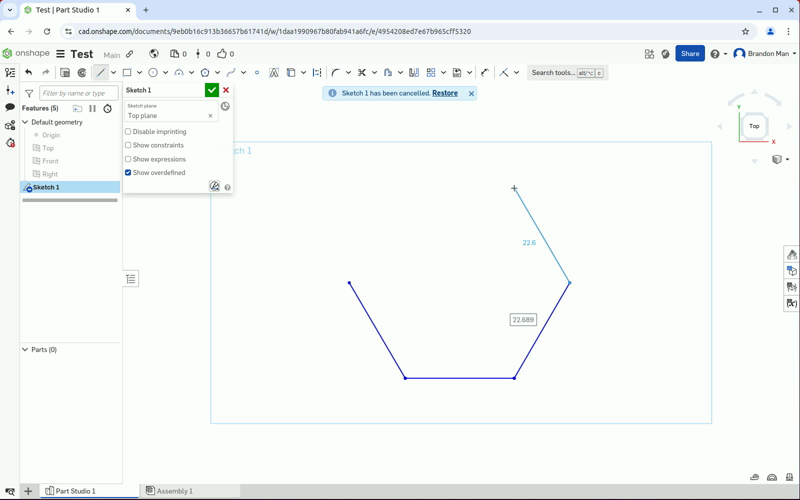
click(514, 187)
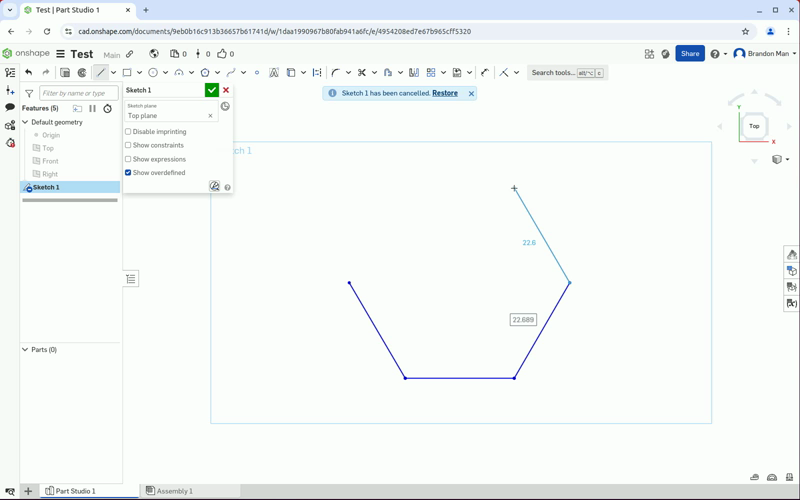
key_up(shift)
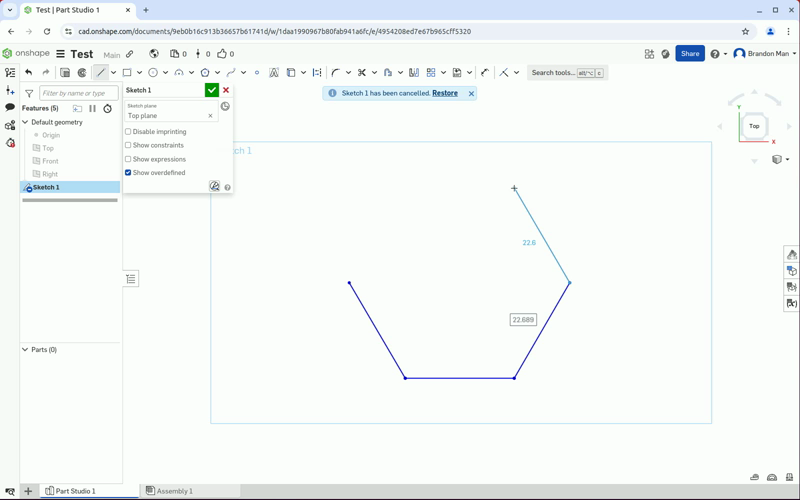
key_down(shift)
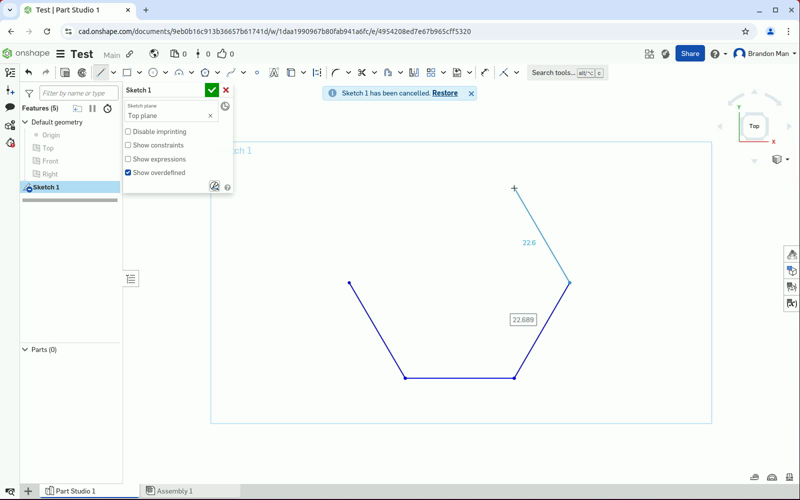
mouse_move(405, 187)
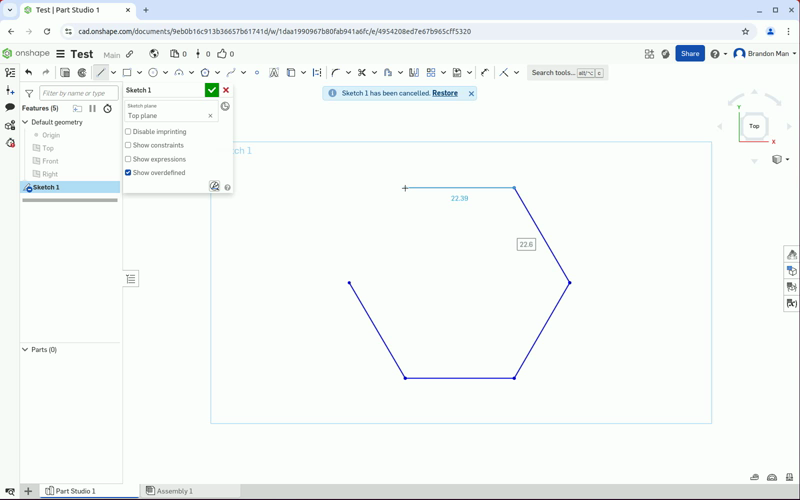
click(405, 187)
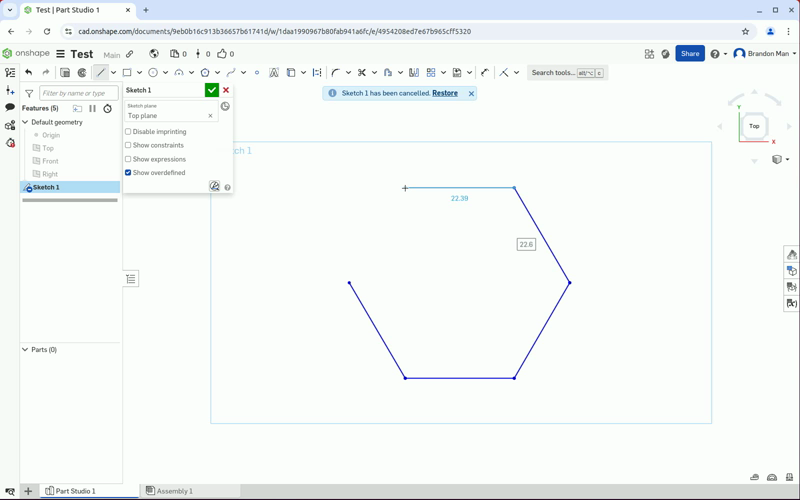
key_up(shift)
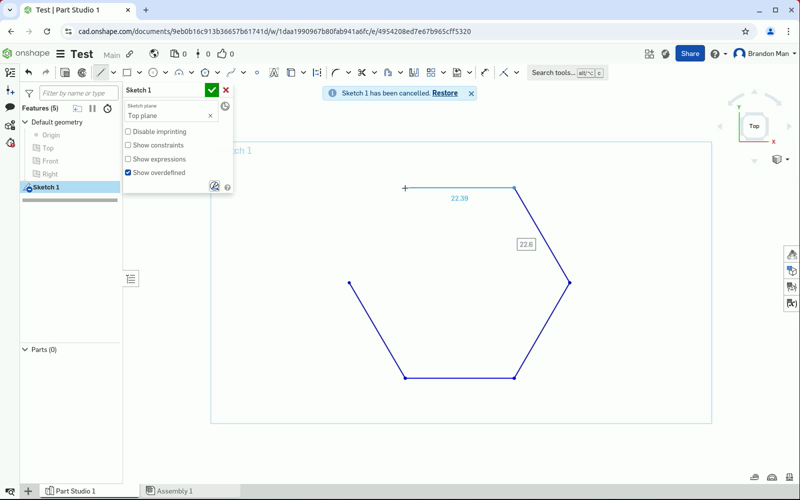
key_down(shift)
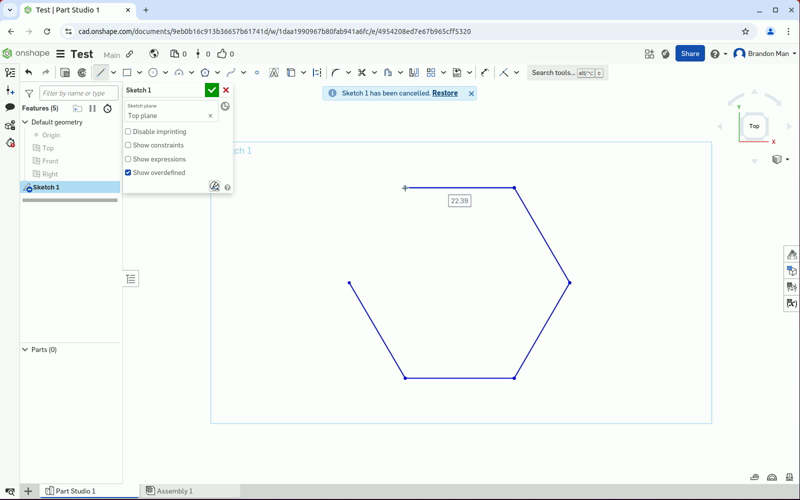
mouse_move(349, 282)
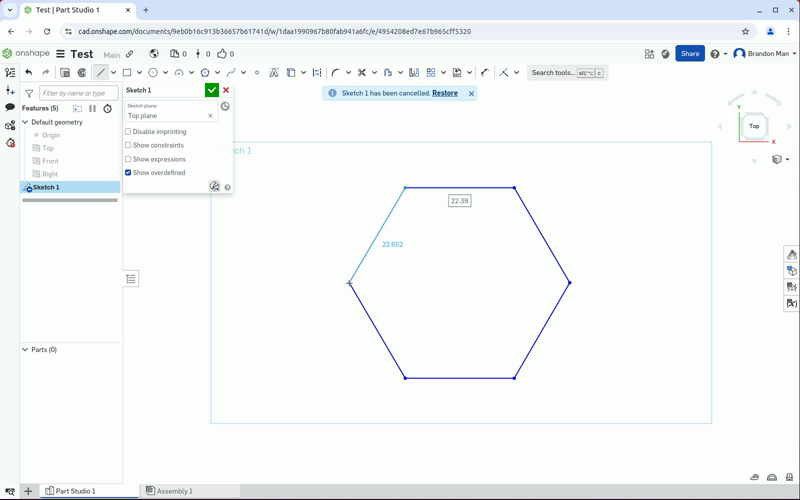
key_up(shift)
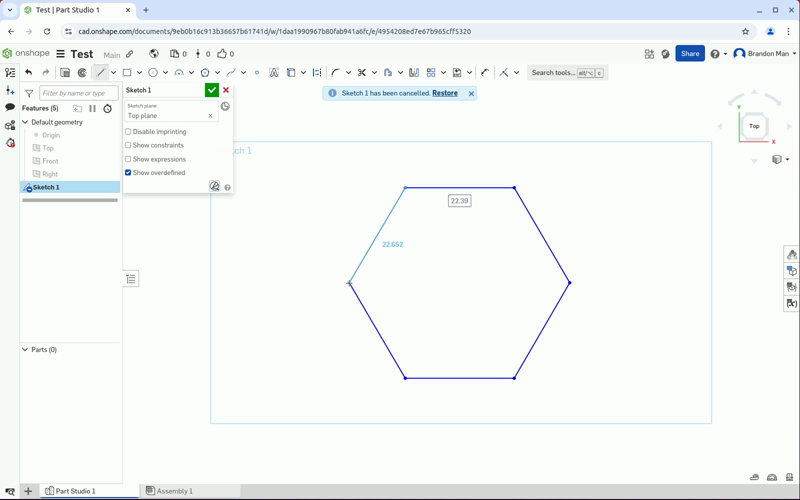
click(349, 282)
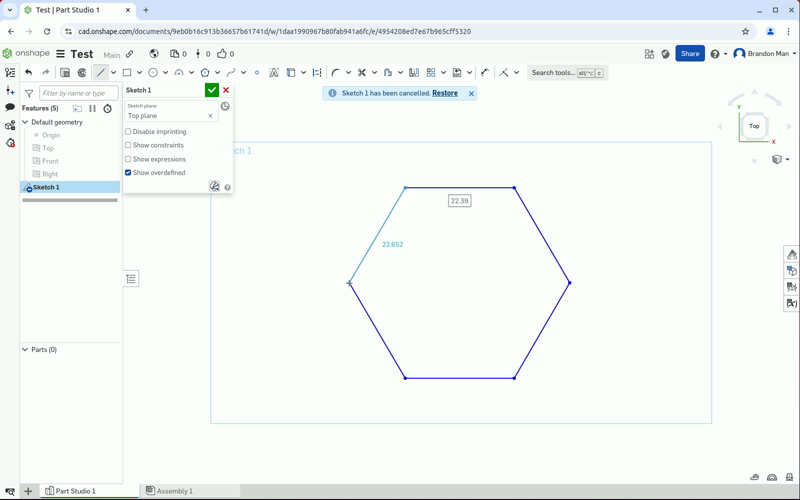
key(esc)
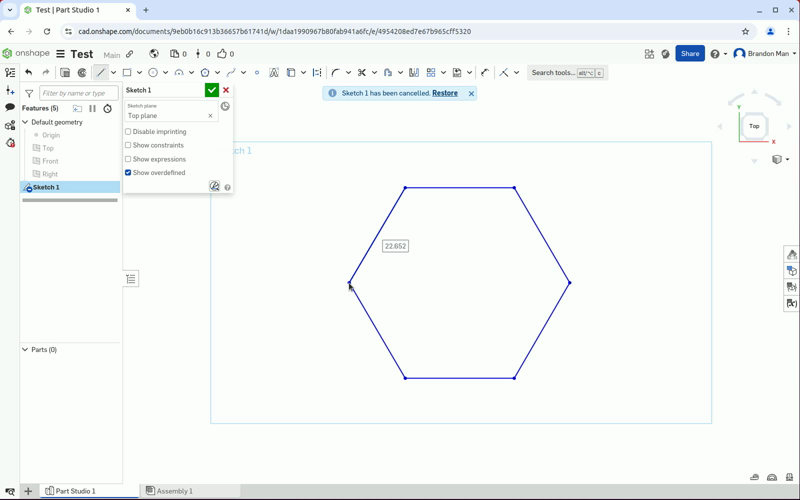
mouse_move(512, 257)
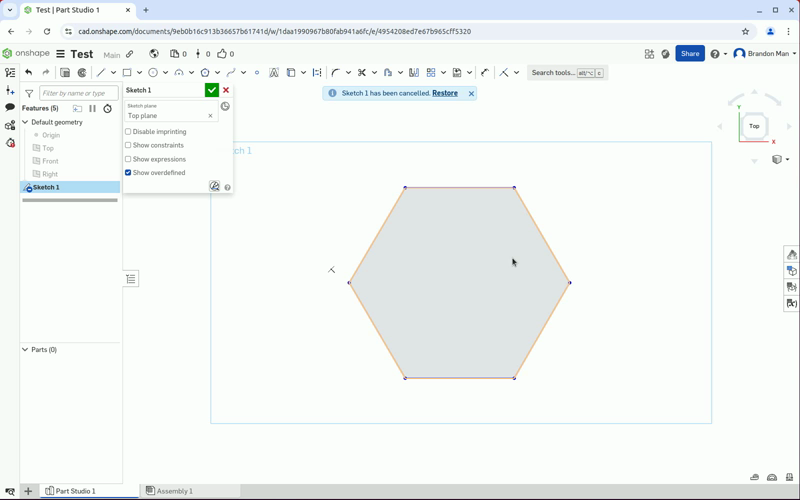
click(512, 257)
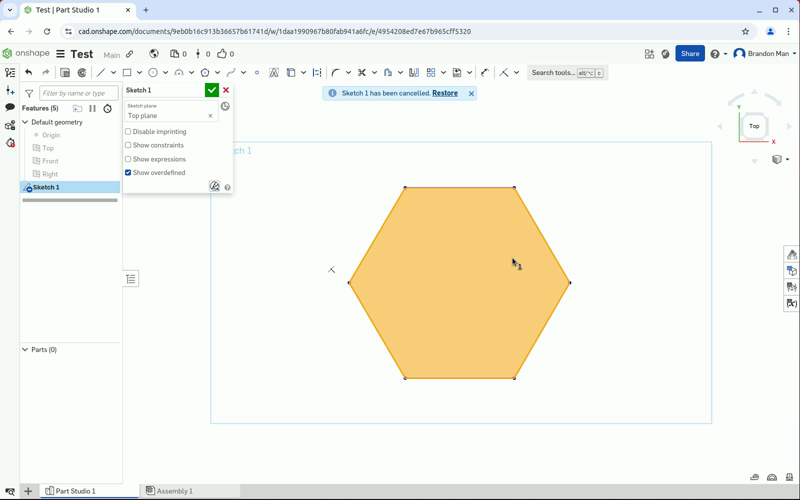
mouse_move(73, 352)
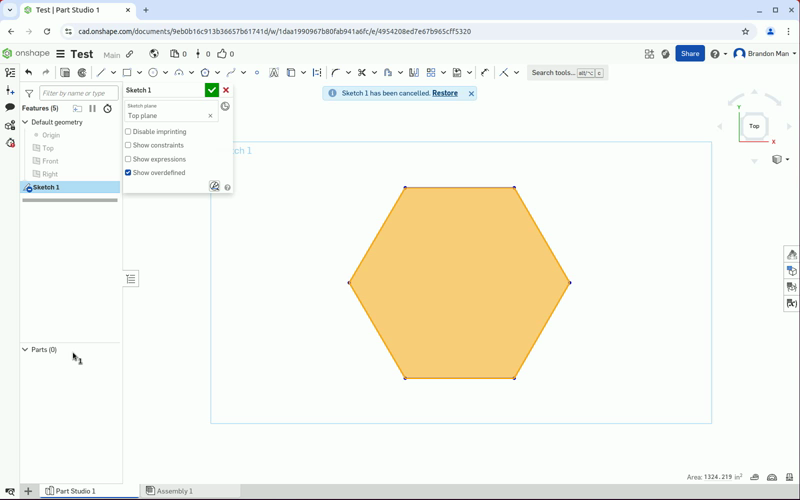
key(shift+y)
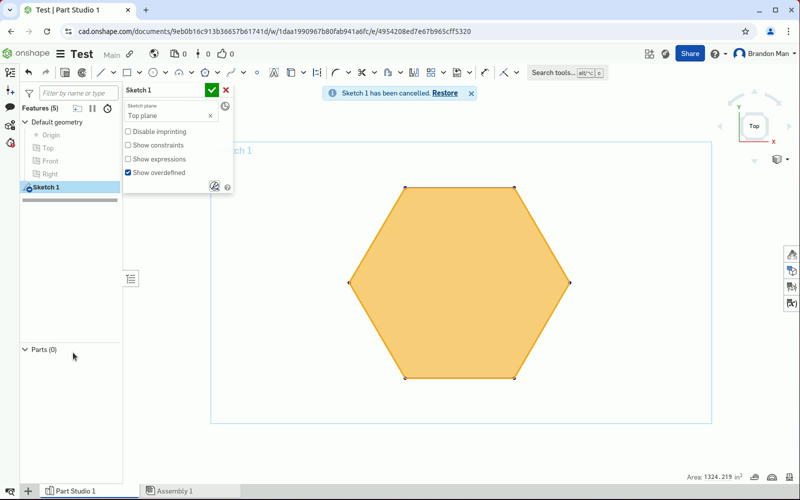
key(shift+e)
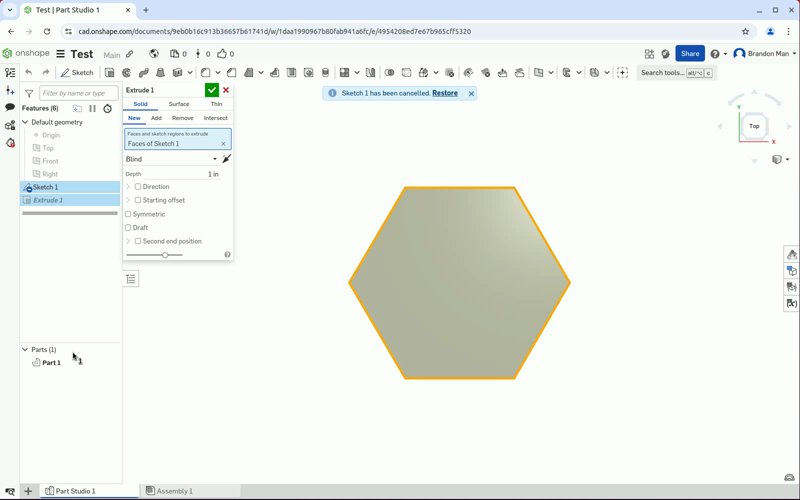
mouse_move(143, 106)
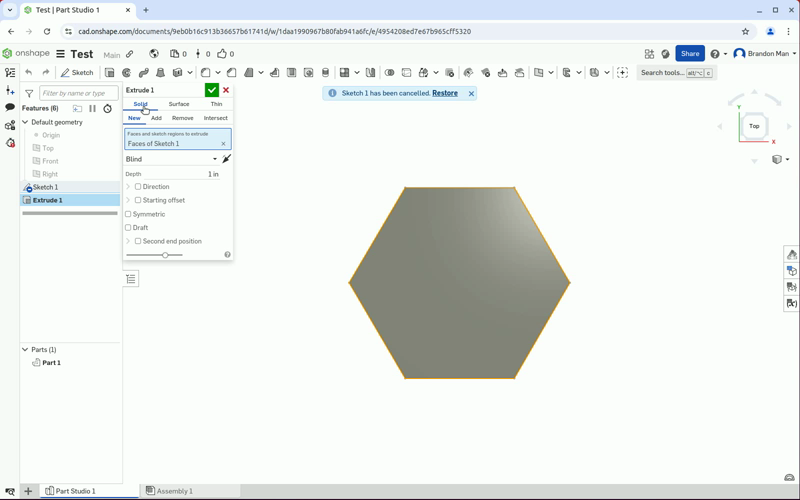
click(143, 106)
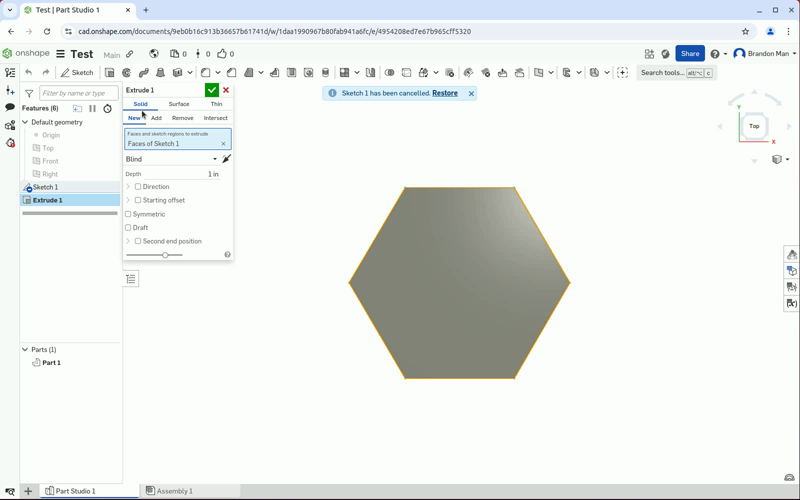
mouse_move(137, 120)
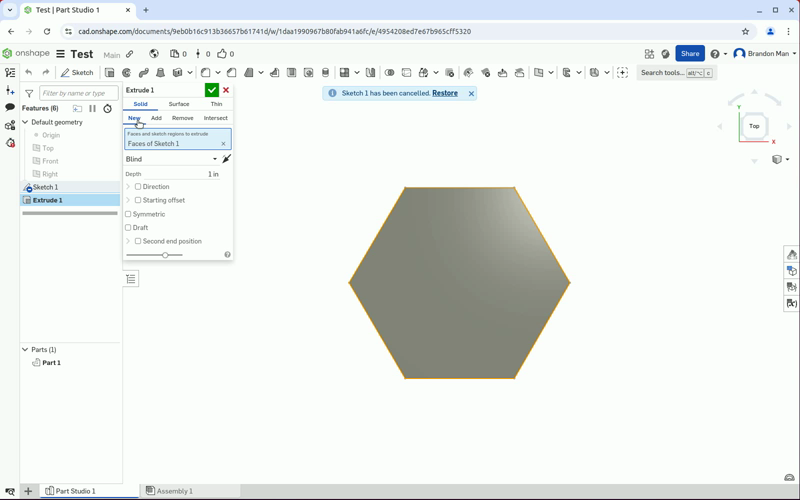
click(137, 120)
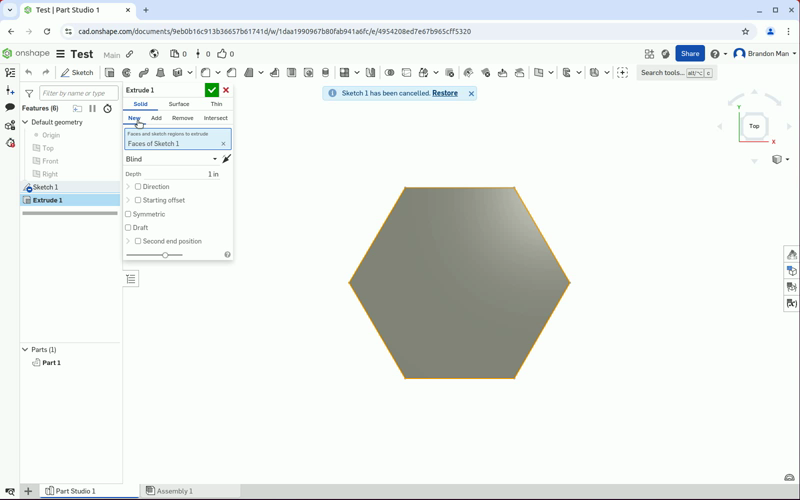
key(tab, 4)
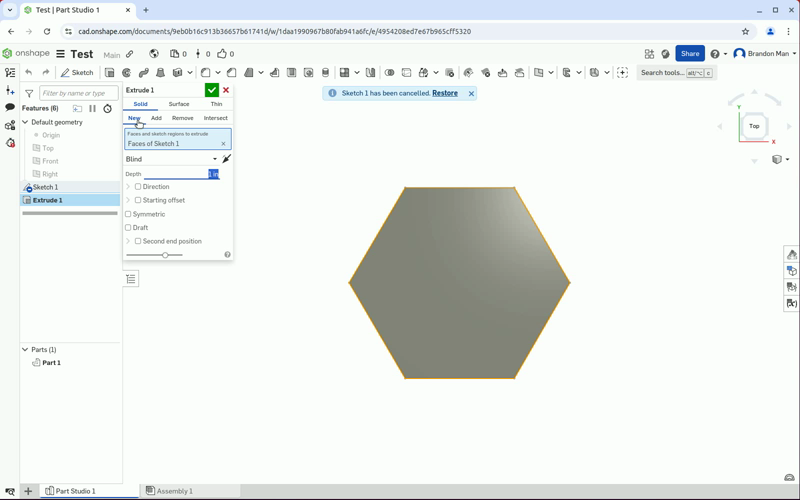
text(15.405)
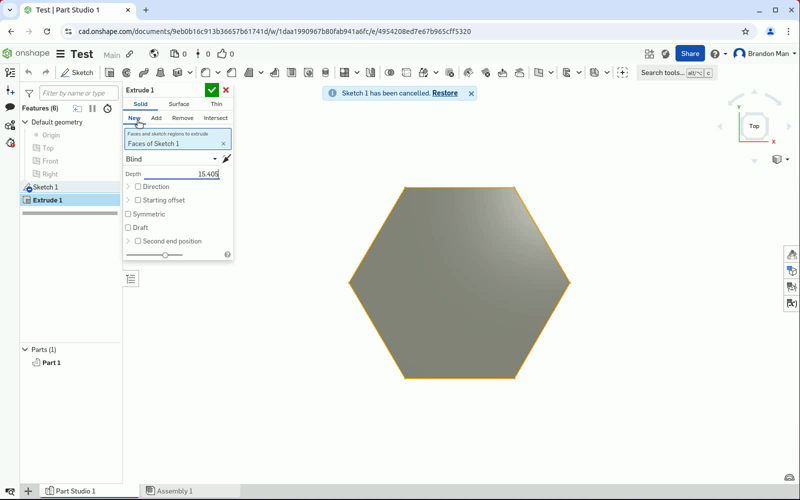
key(enter)
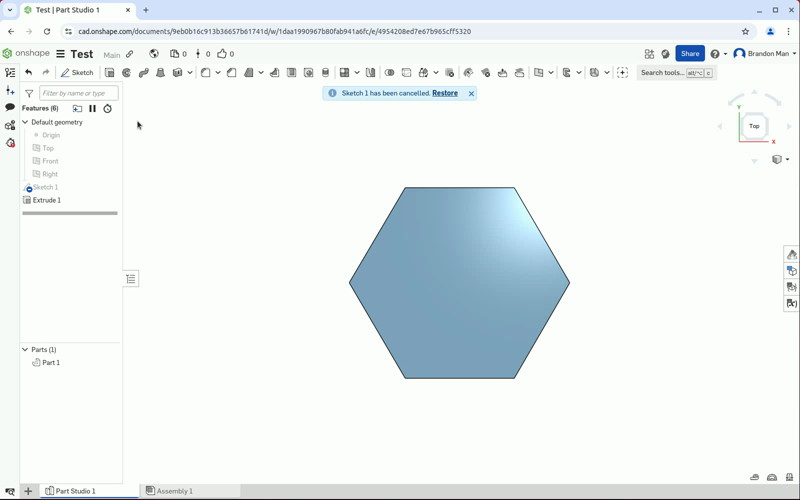
key(shift+h)
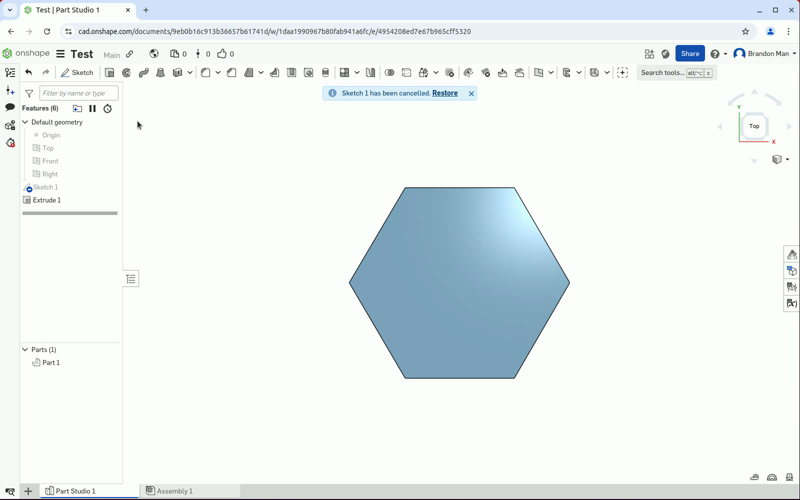
key(shift+h)
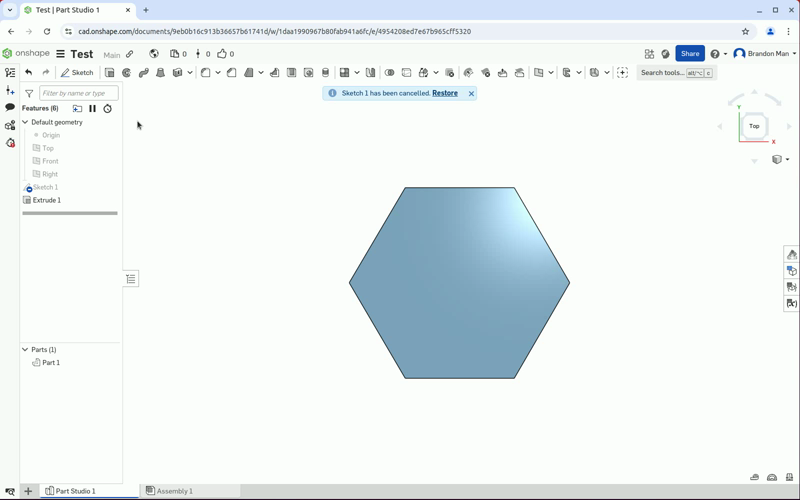
mouse_move(73, 189)
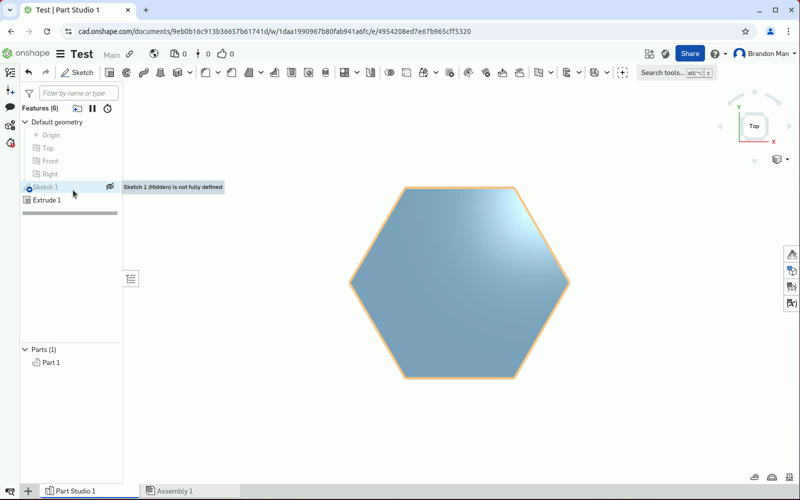
click(73, 189)
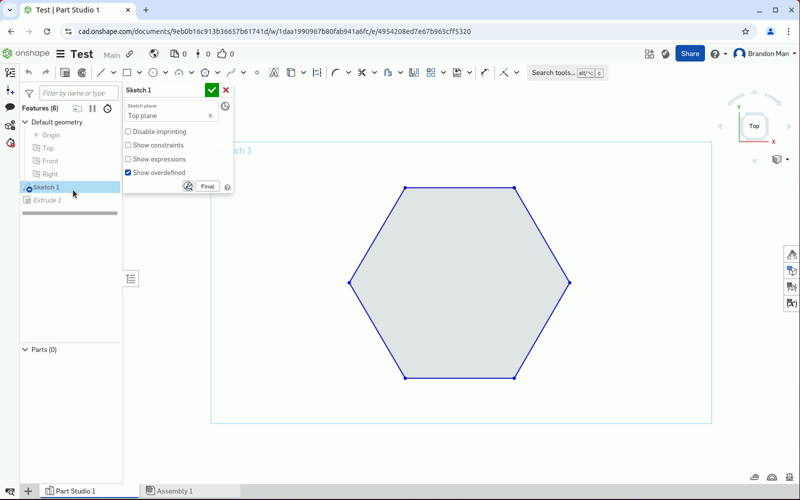
mouse_move(229, 92)
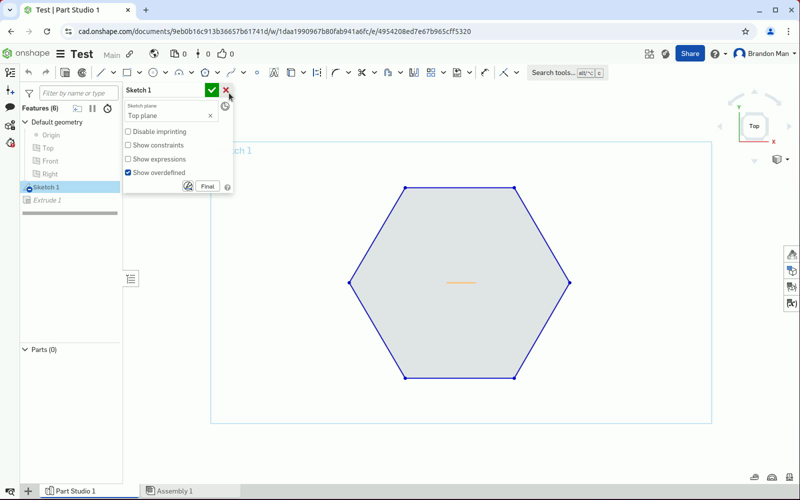
click(229, 92)
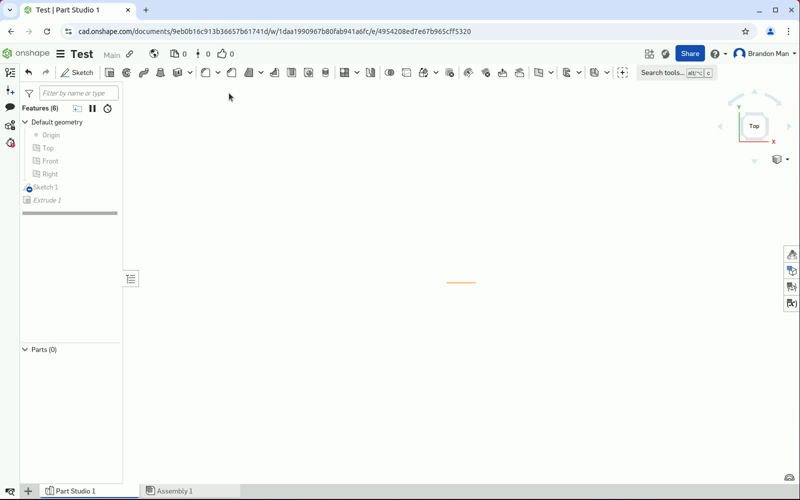
mouse_move(541, 75)
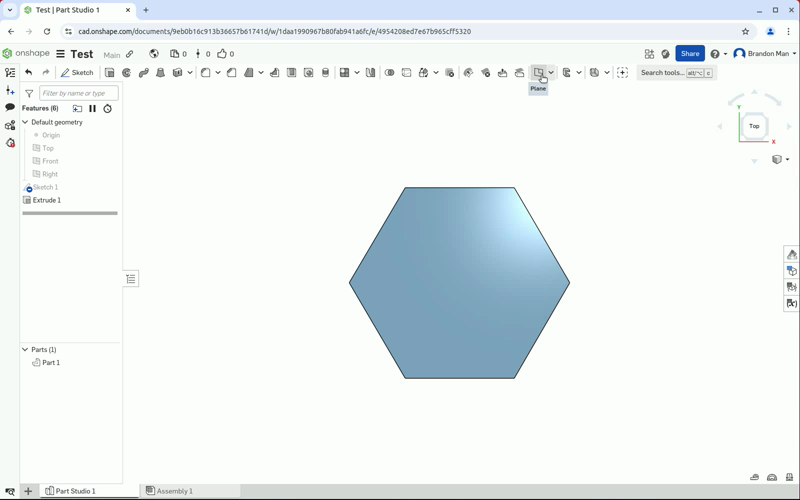
click(541, 75)
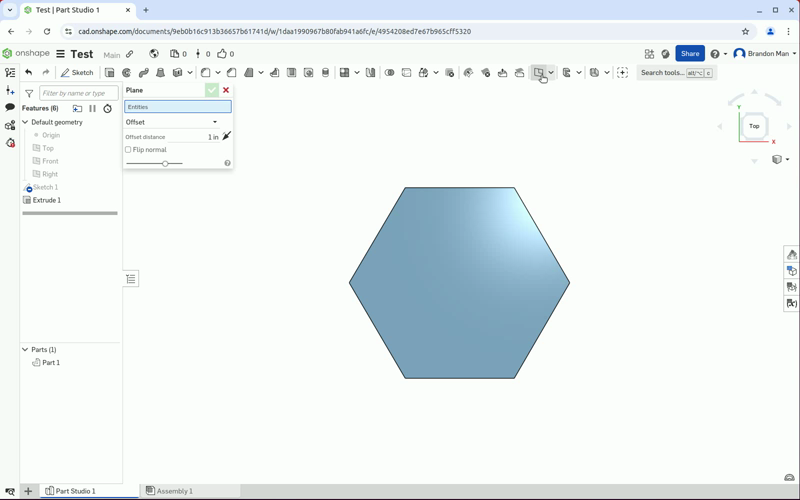
mouse_move(73, 150)
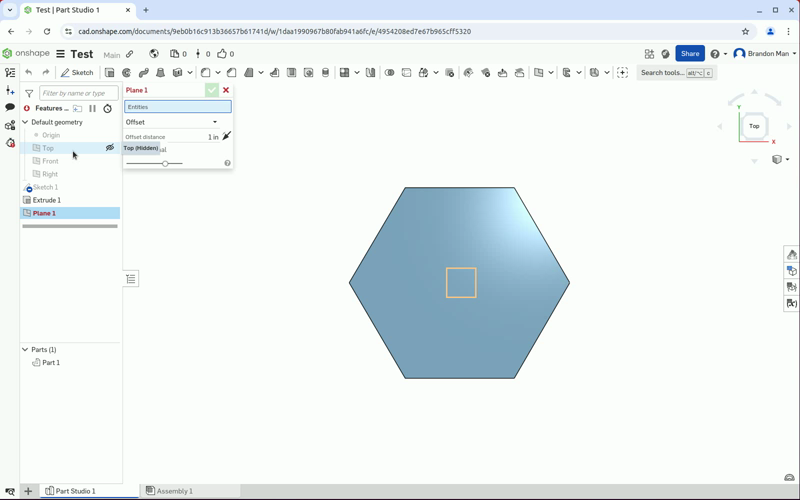
click(73, 150)
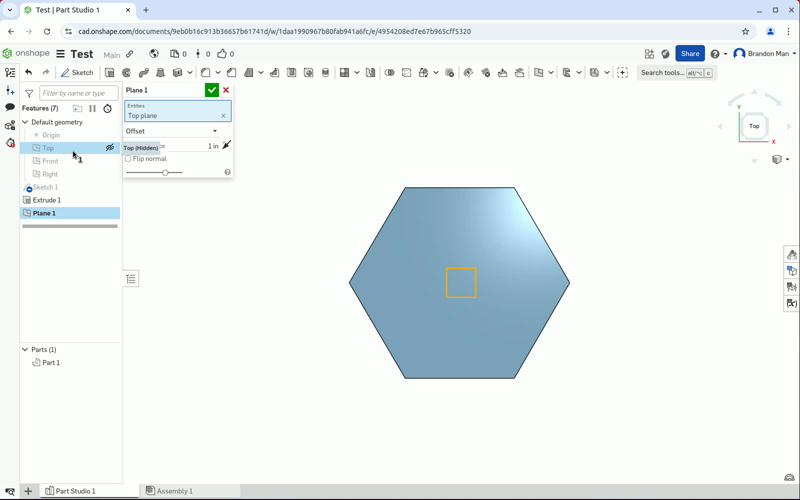
key(tab, 2)
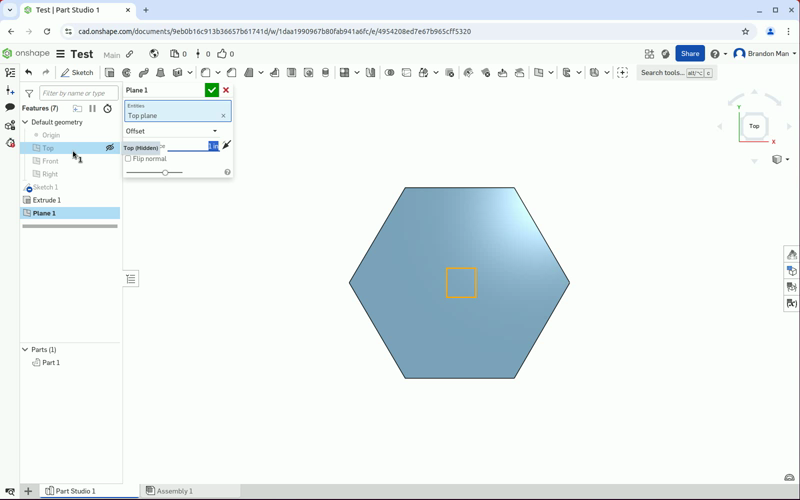
text(15.405)
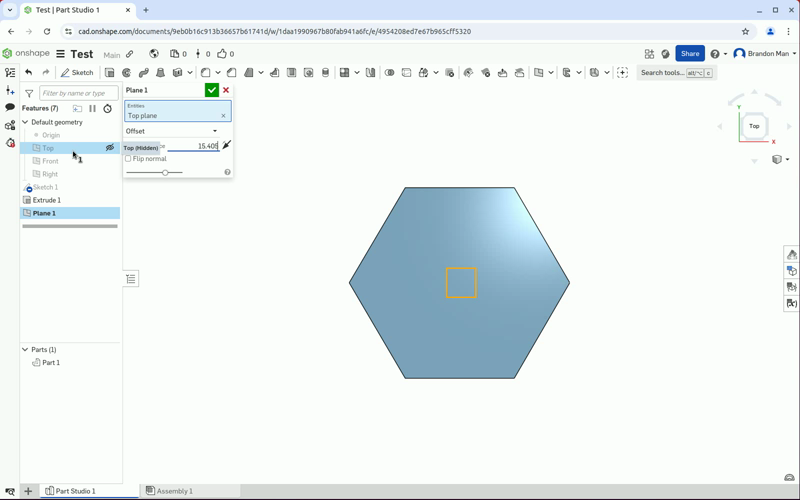
key(enter, 2)
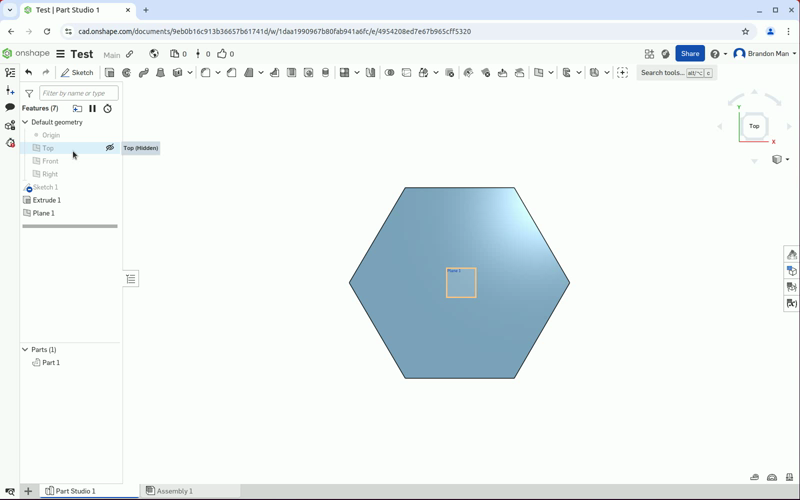
key(shift+s)
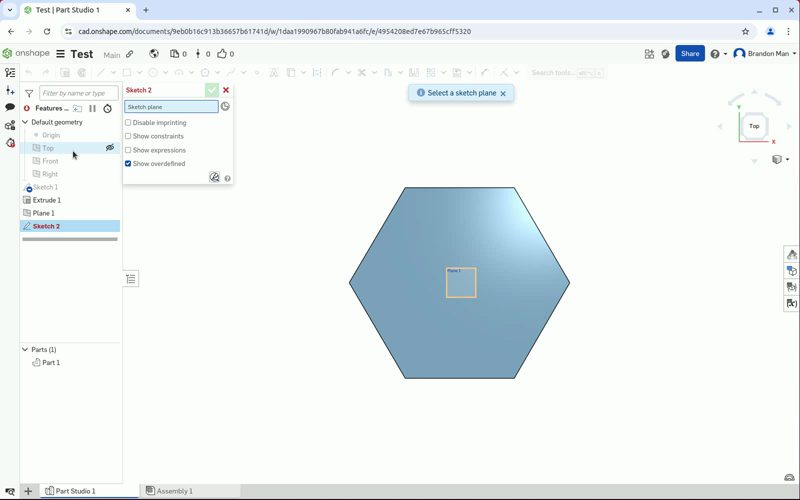
mouse_move(73, 215)
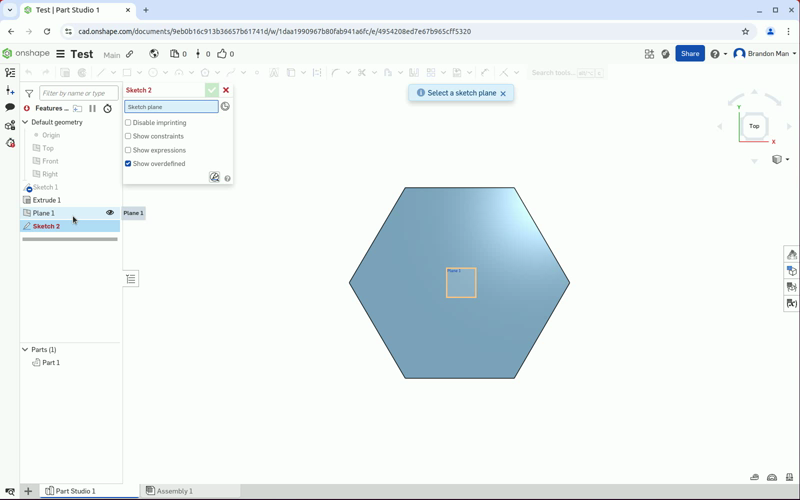
click(73, 215)
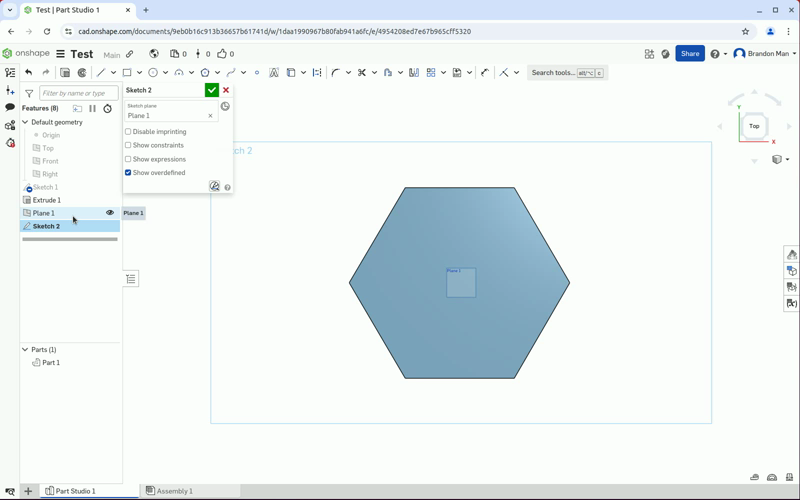
mouse_move(73, 352)
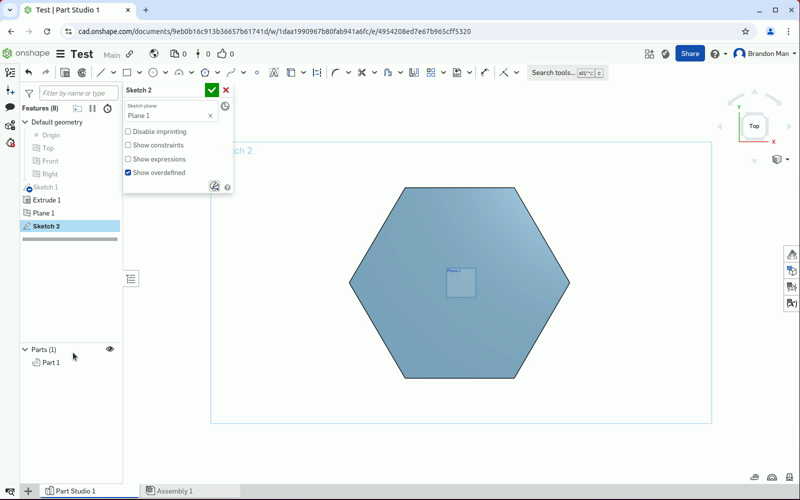
key(y)
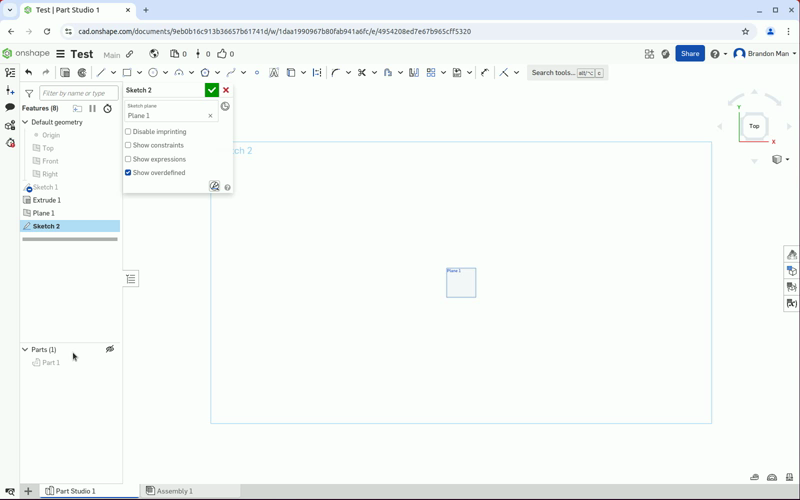
key(c)
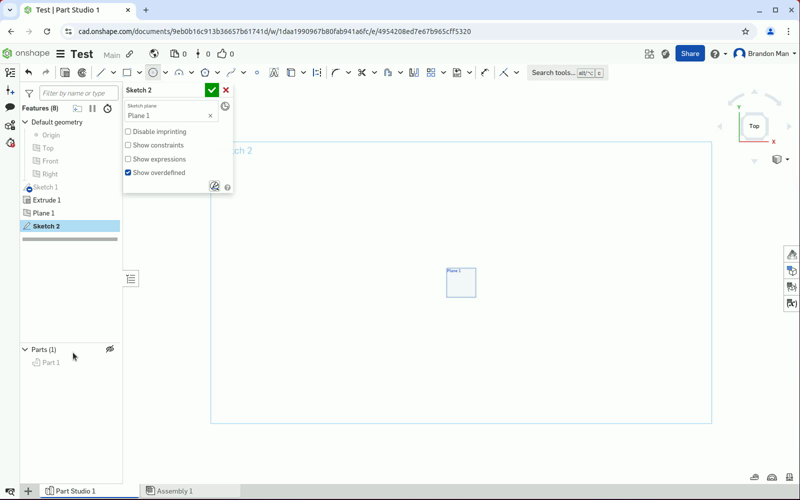
key_down(shift)
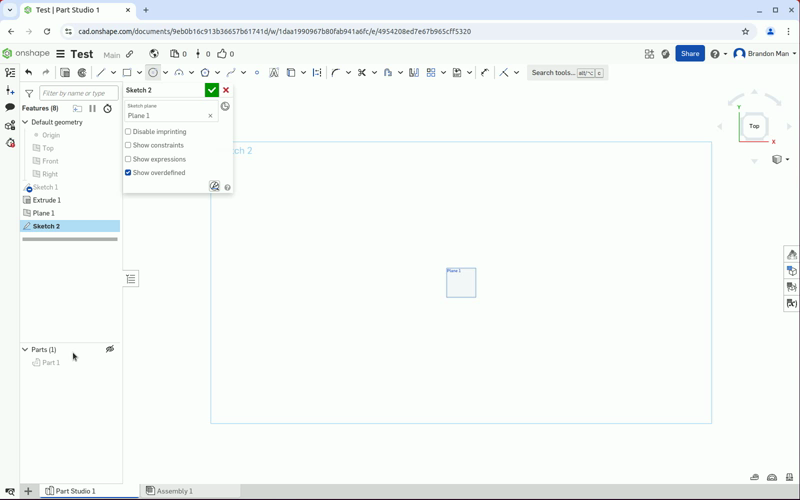
mouse_move(461, 282)
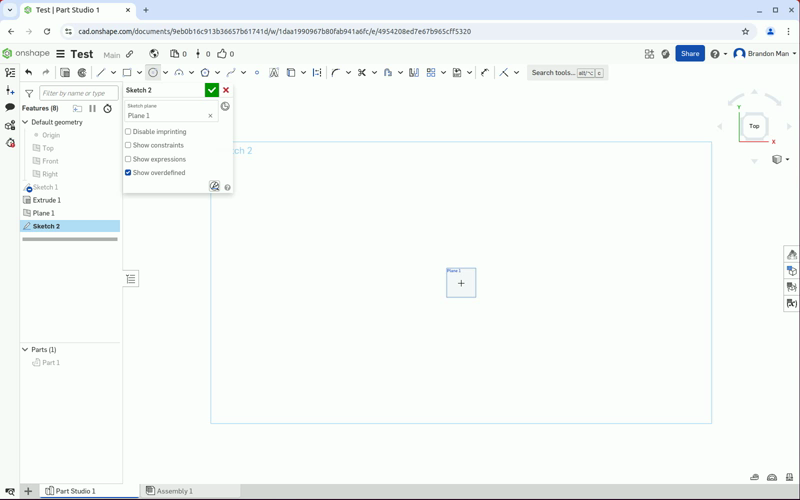
click(461, 282)
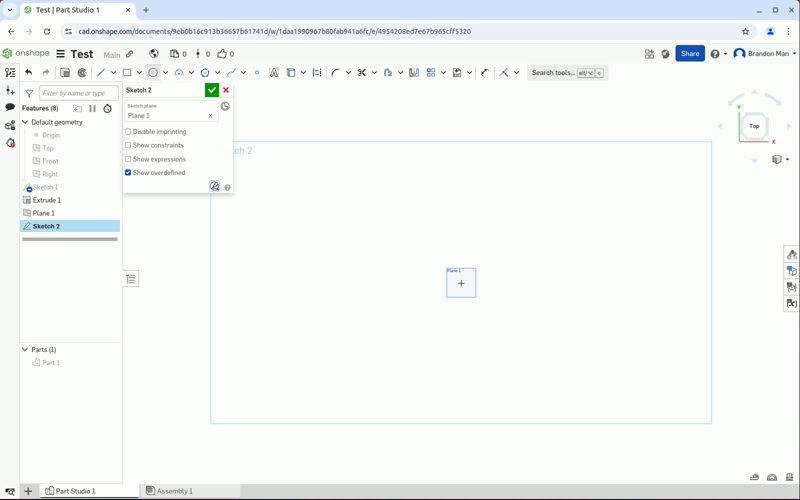
key_up(shift)
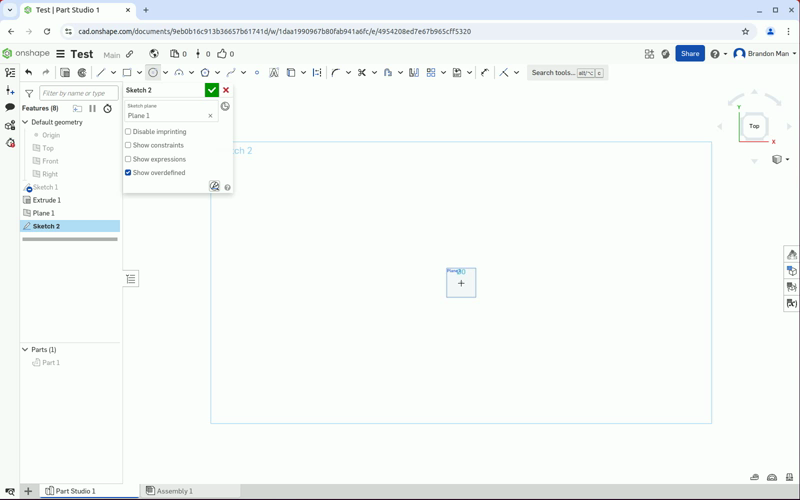
mouse_move(552, 282)
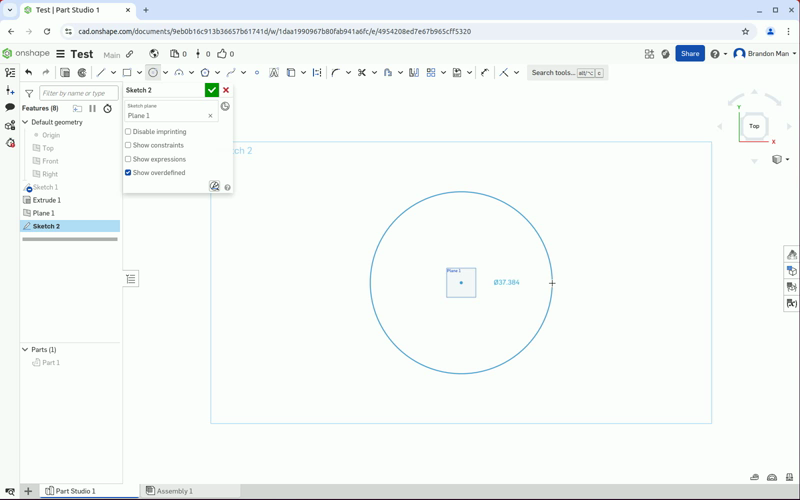
click(552, 282)
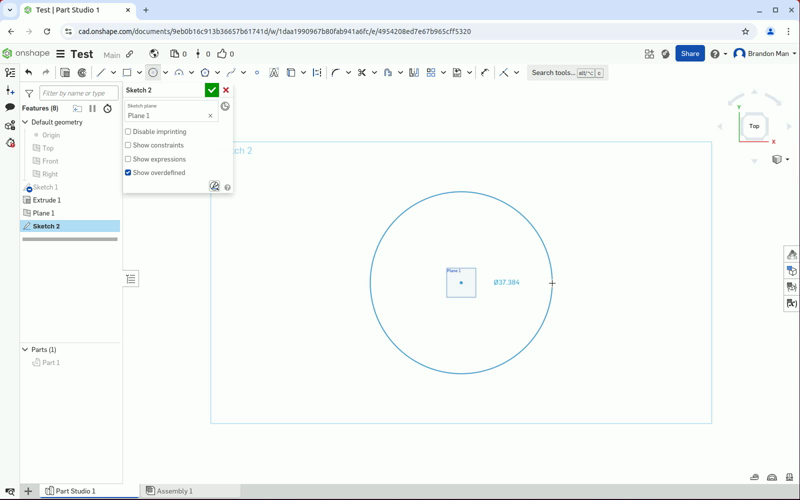
key(esc)
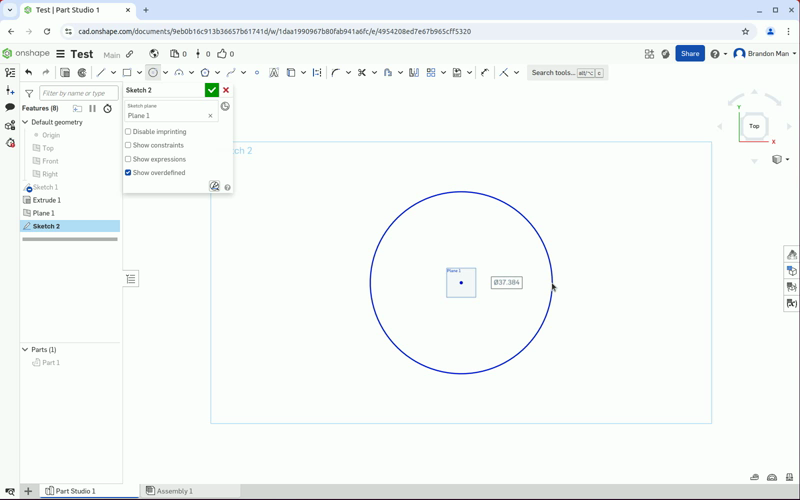
mouse_move(453, 292)
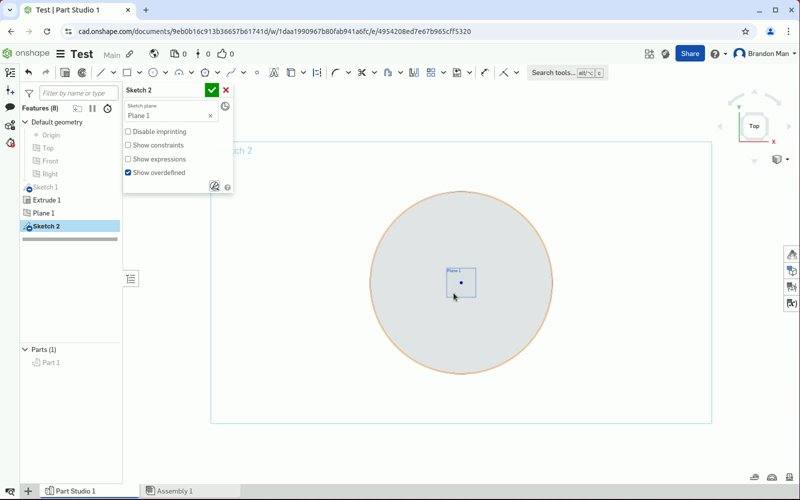
click(453, 292)
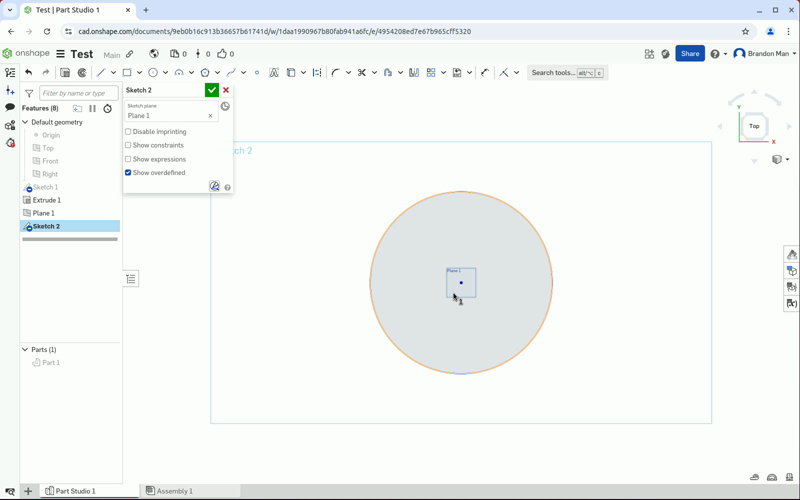
mouse_move(73, 352)
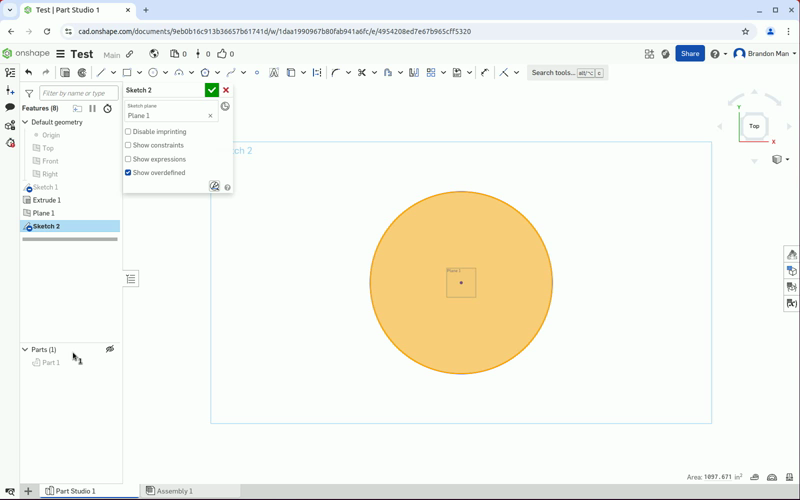
key(shift+y)
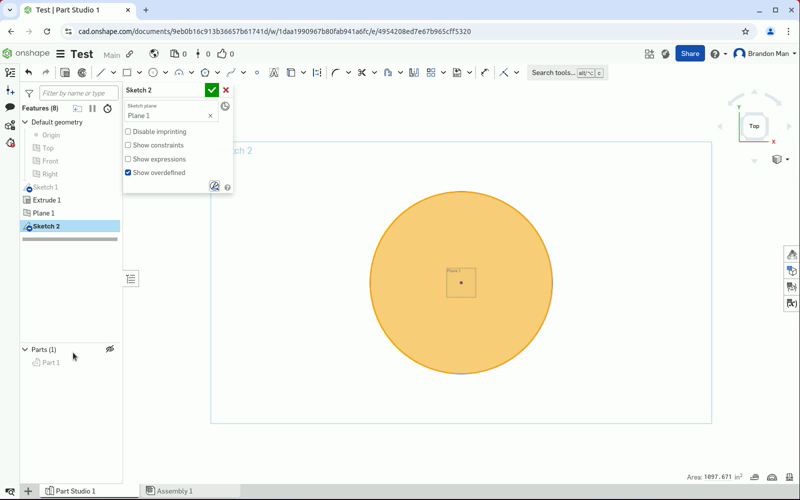
key(shift+e)
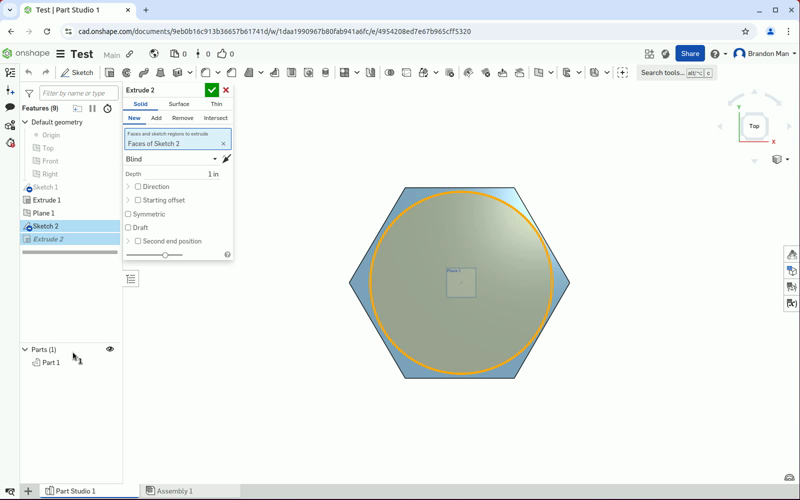
mouse_move(143, 106)
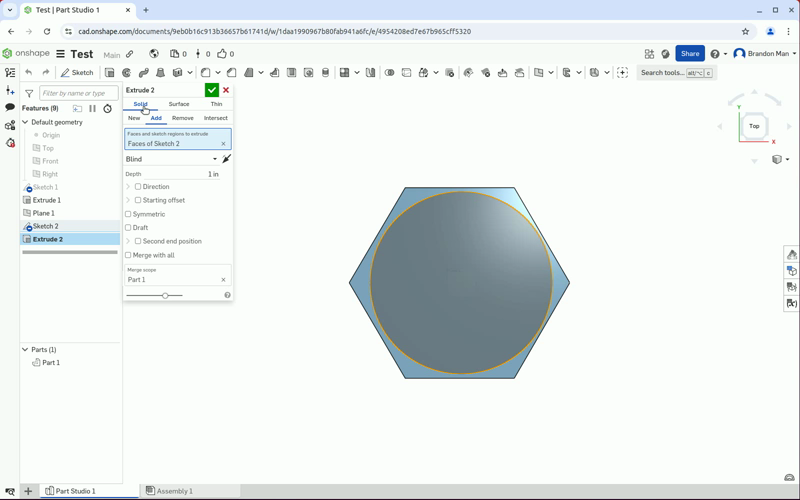
click(143, 106)
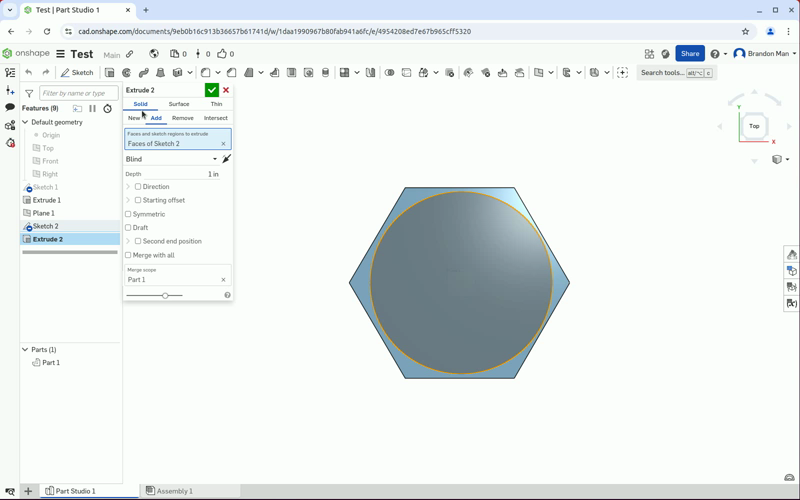
mouse_move(137, 120)
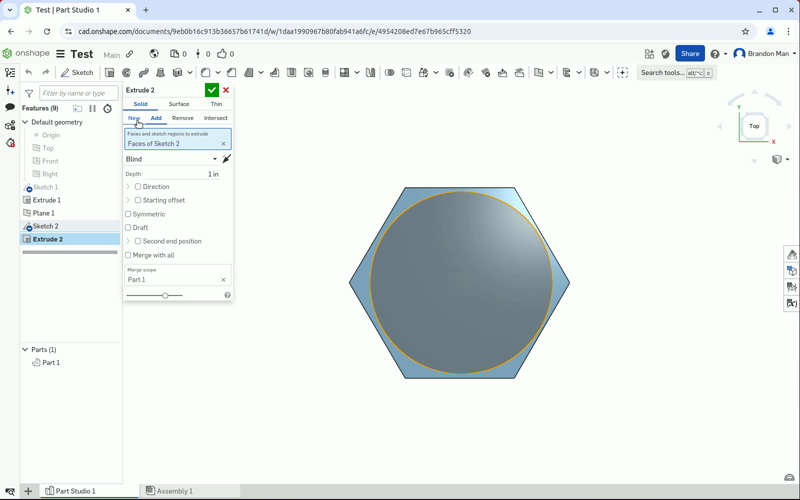
click(137, 120)
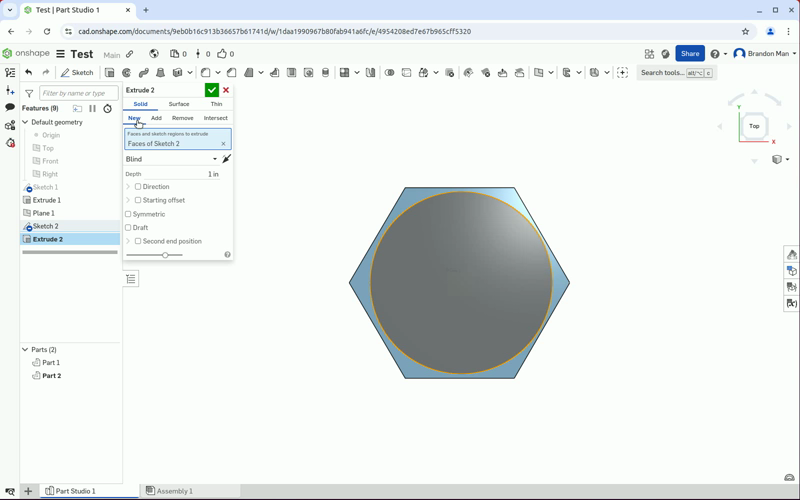
key(tab, 4)
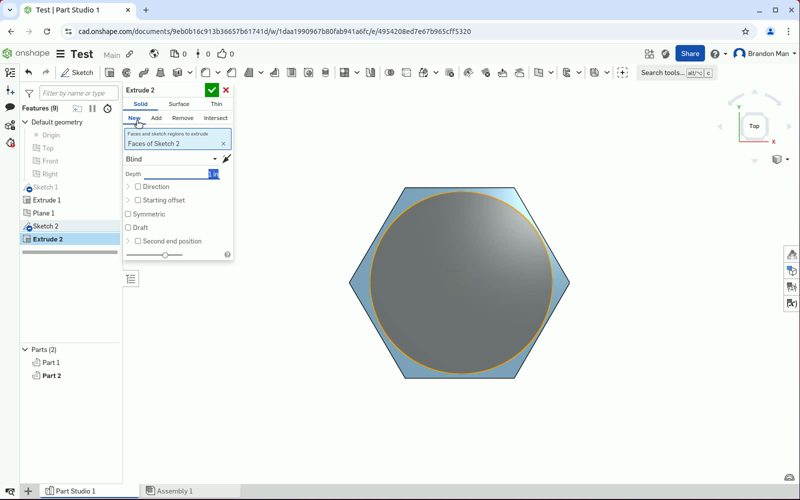
text(7.703)
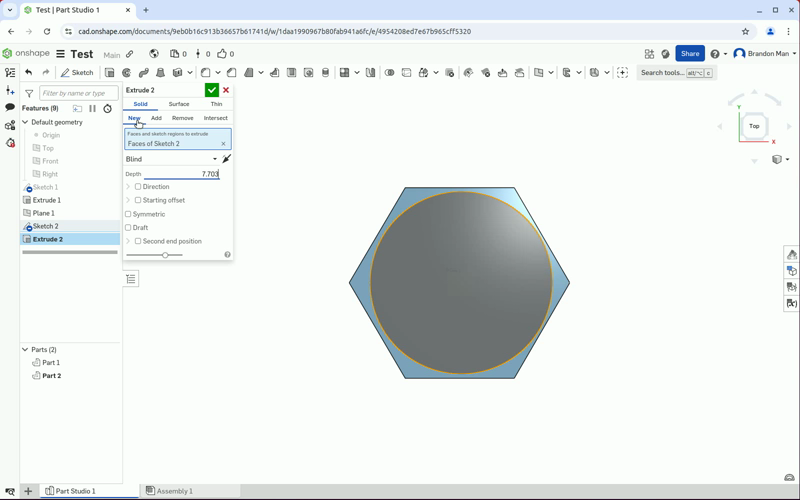
key(enter)
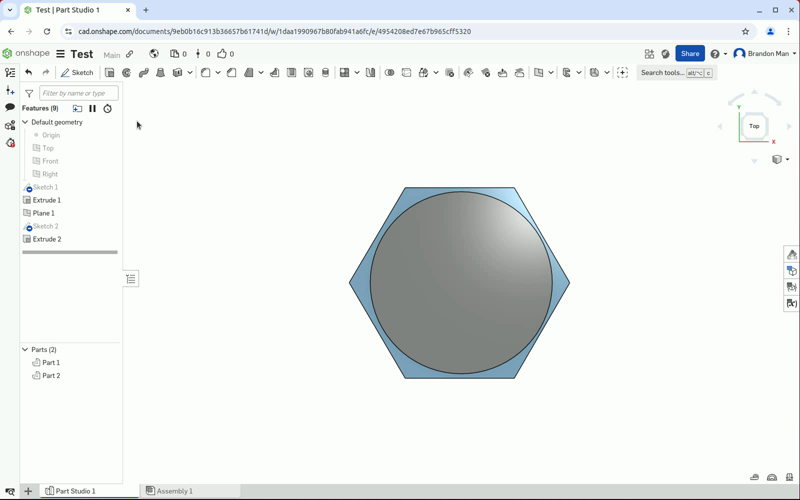
key(shift+h)
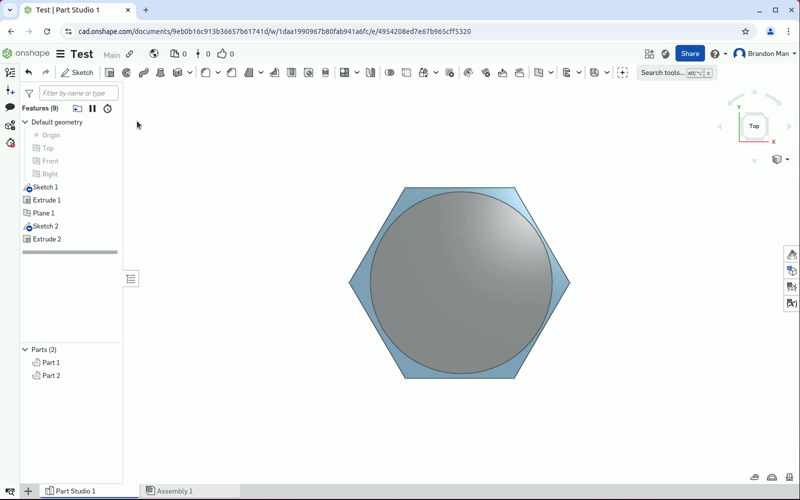
key(shift+h)
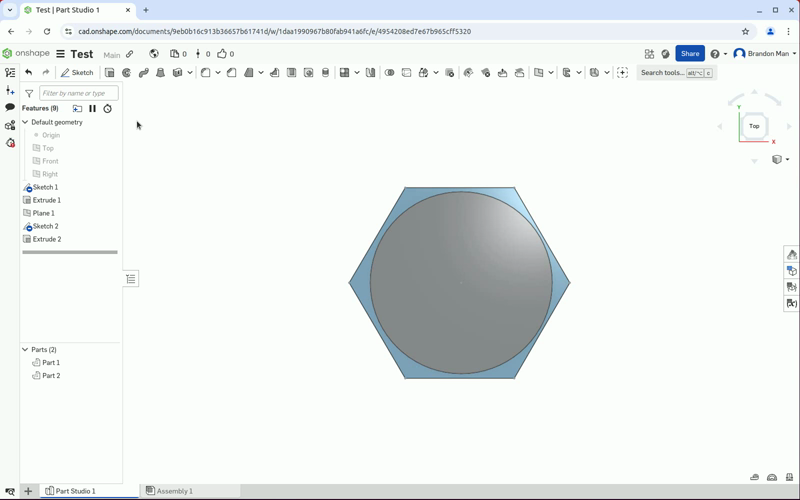
key(shift+7)
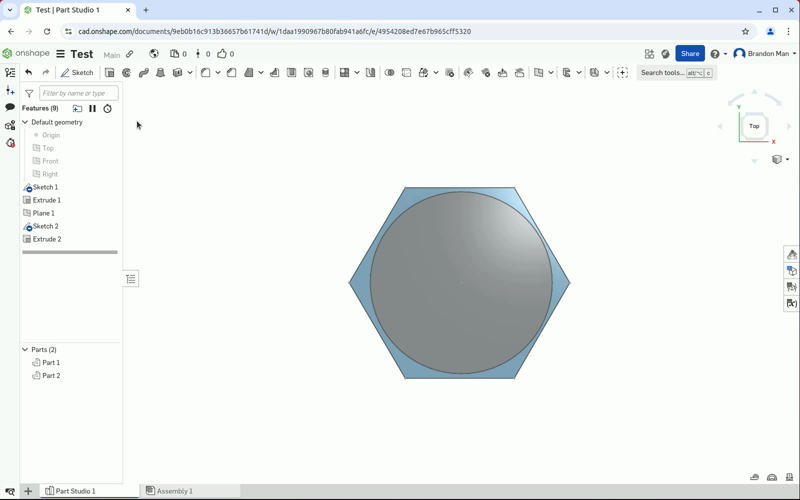
key(up, 3)
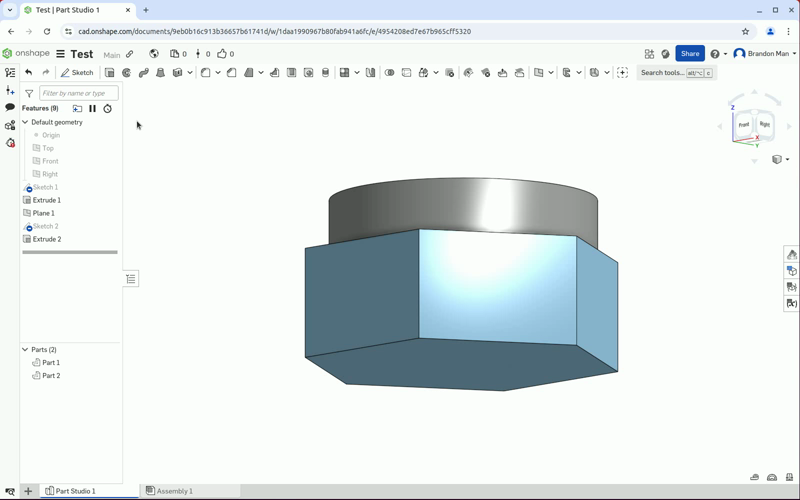
key(left, 3)
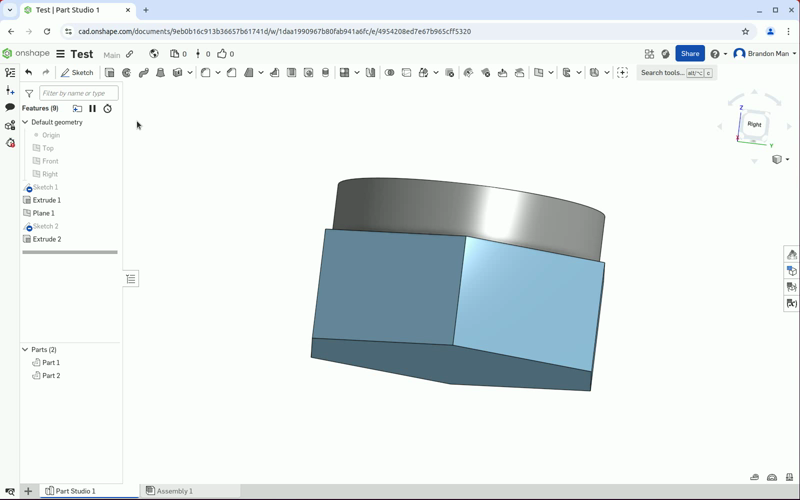
key(right, 3)
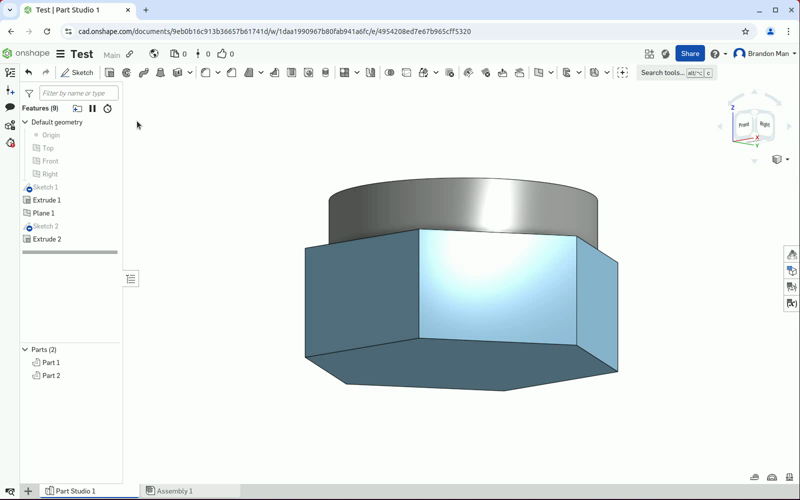
key(down, 3)
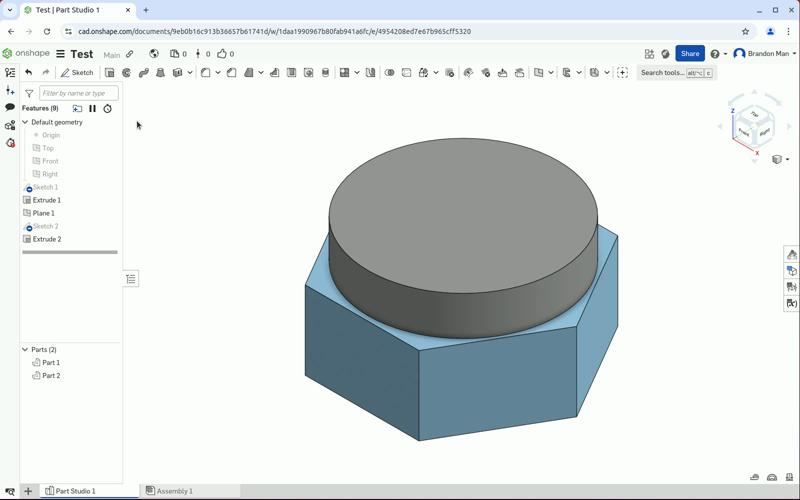
mouse_move(73, 189)
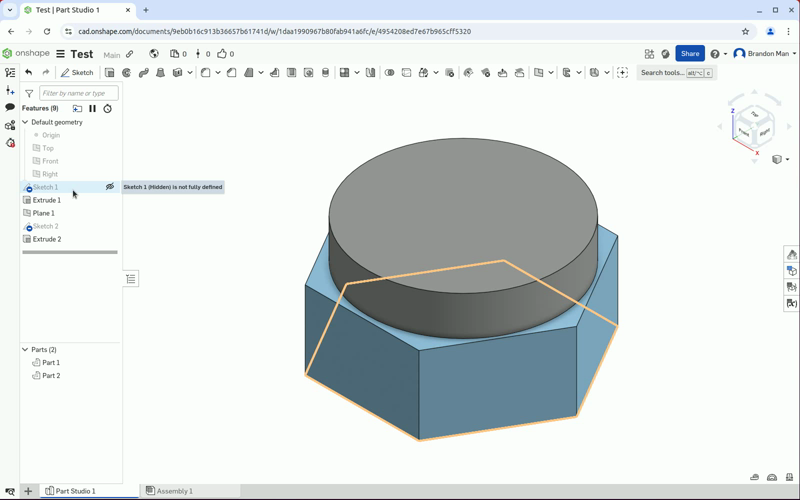
click(73, 189)